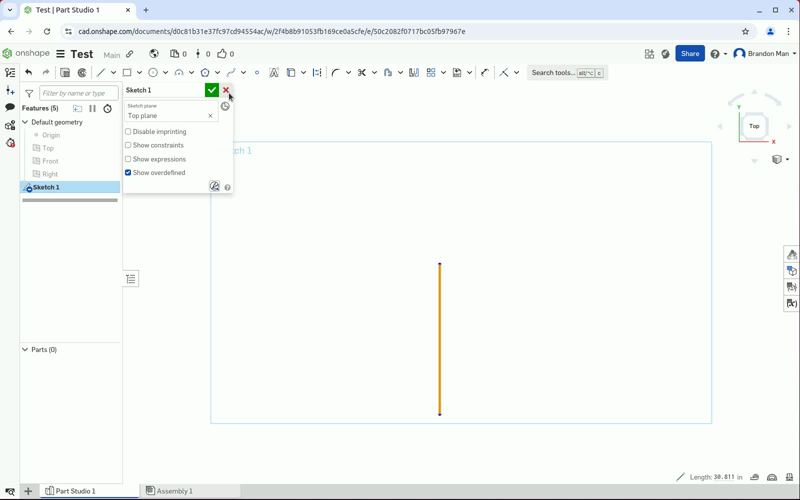
key(shift+h)
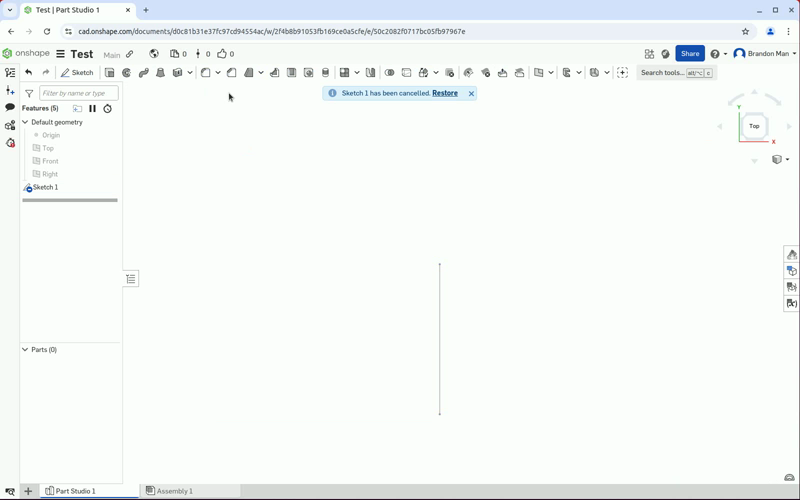
key(shift+s)
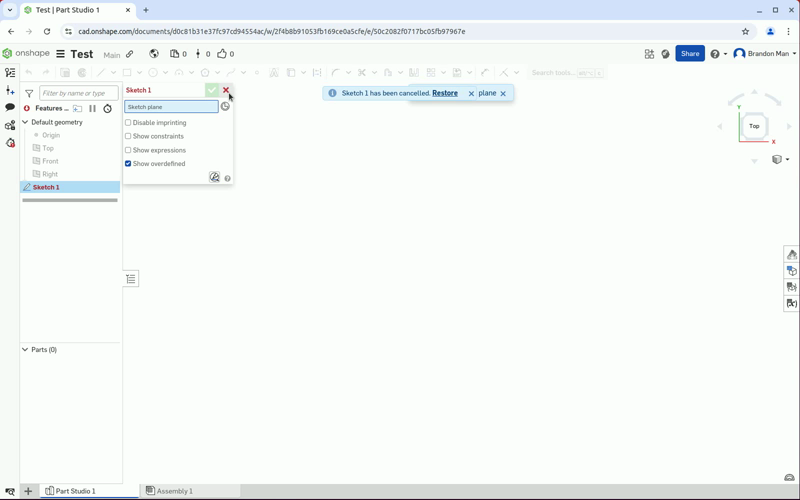
mouse_move(73, 150)
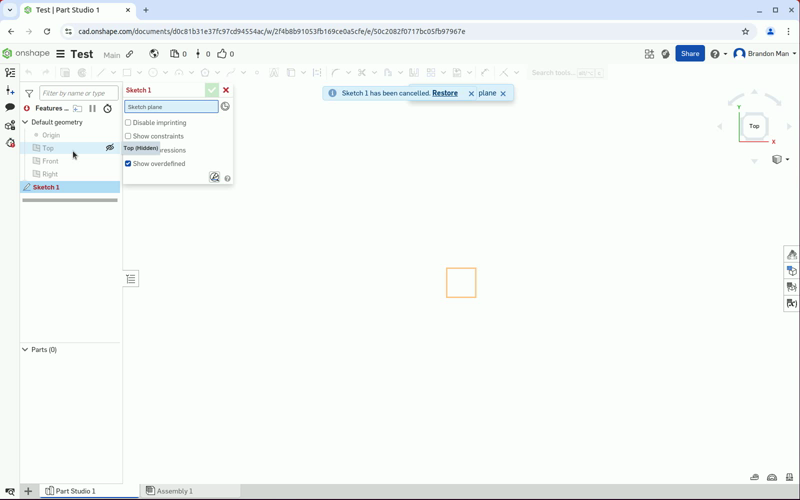
click(73, 150)
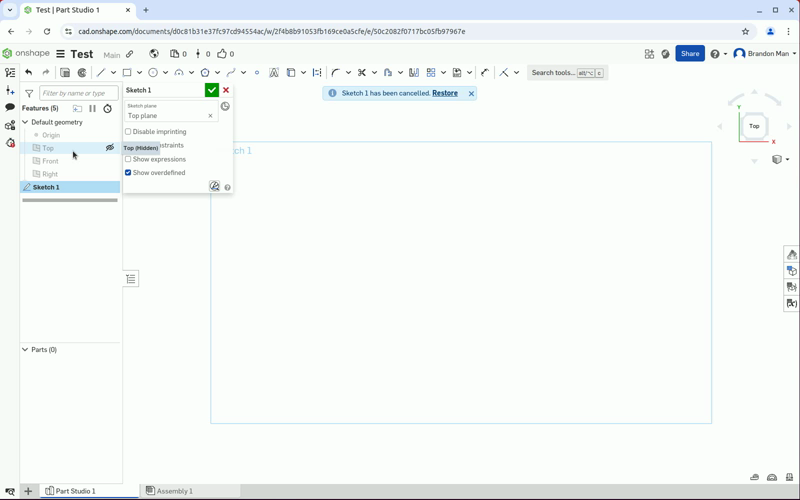
mouse_move(73, 352)
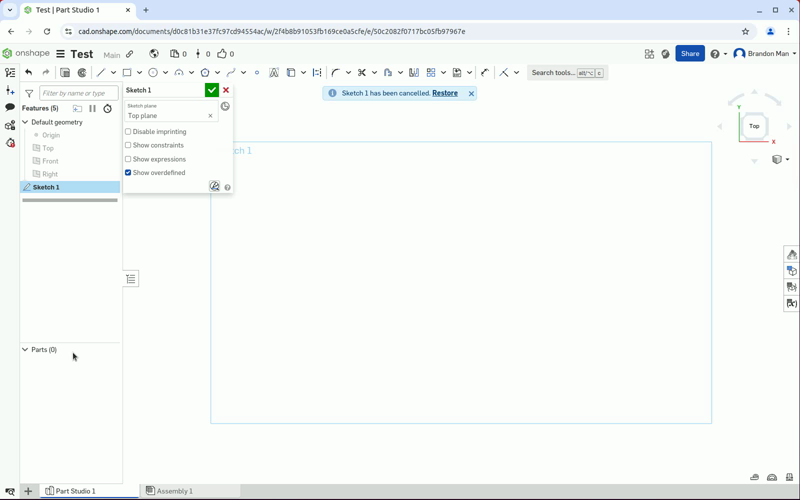
key(y)
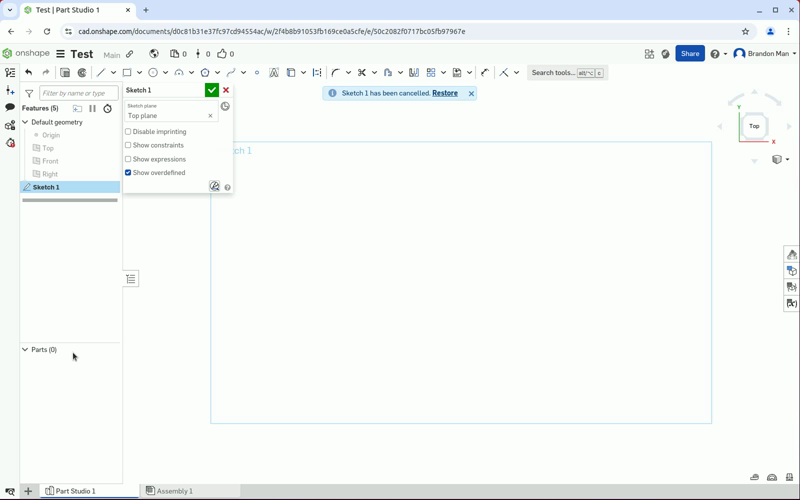
key(c)
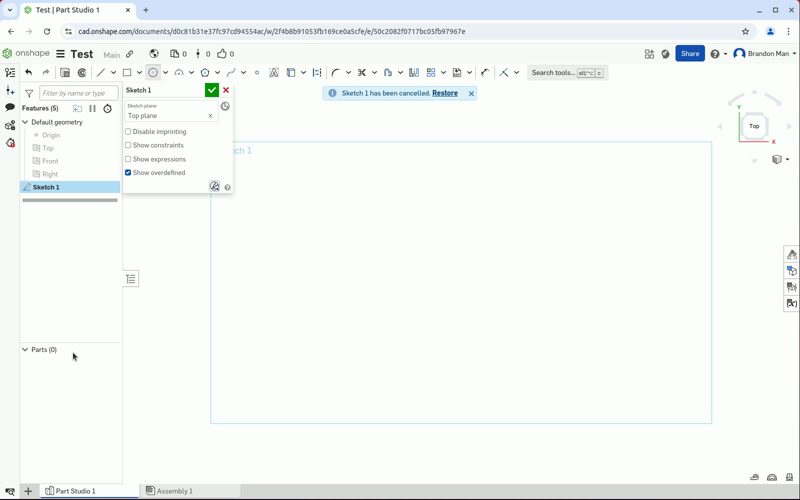
key_down(shift)
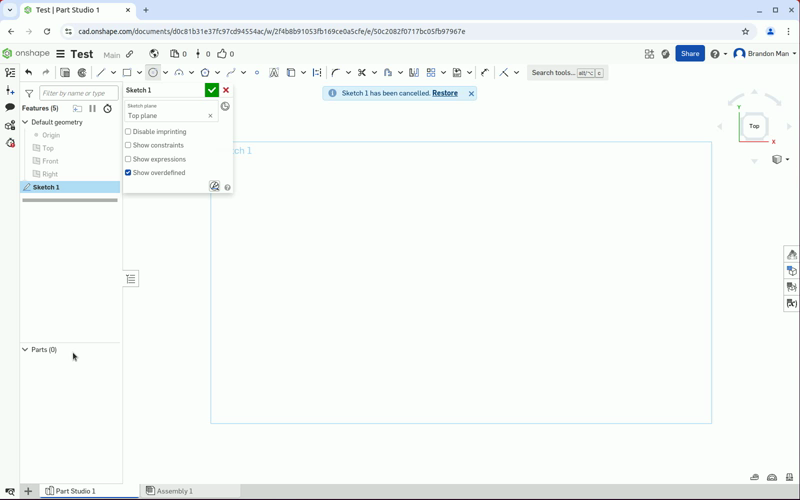
mouse_move(461, 282)
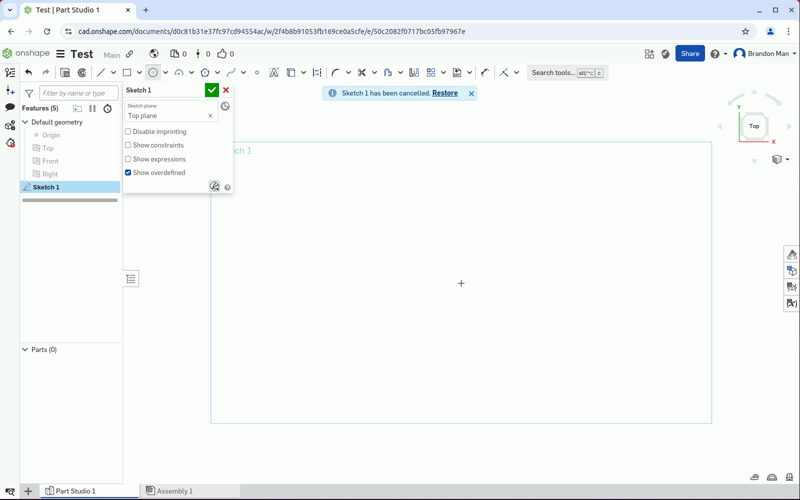
click(461, 282)
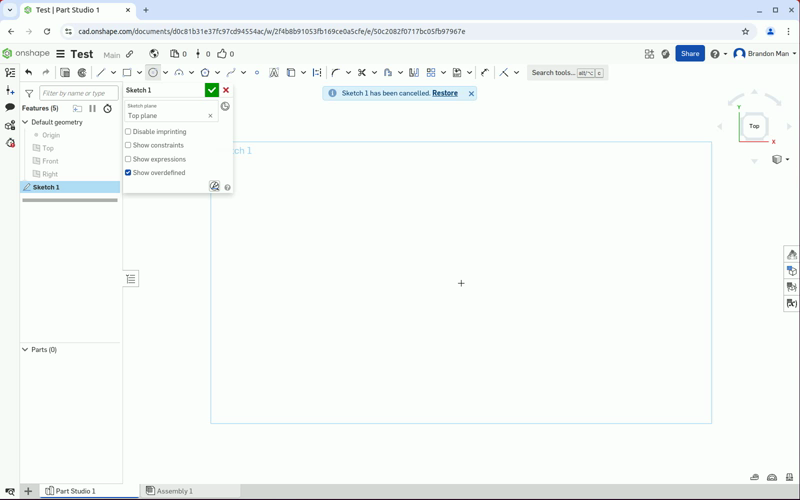
key_up(shift)
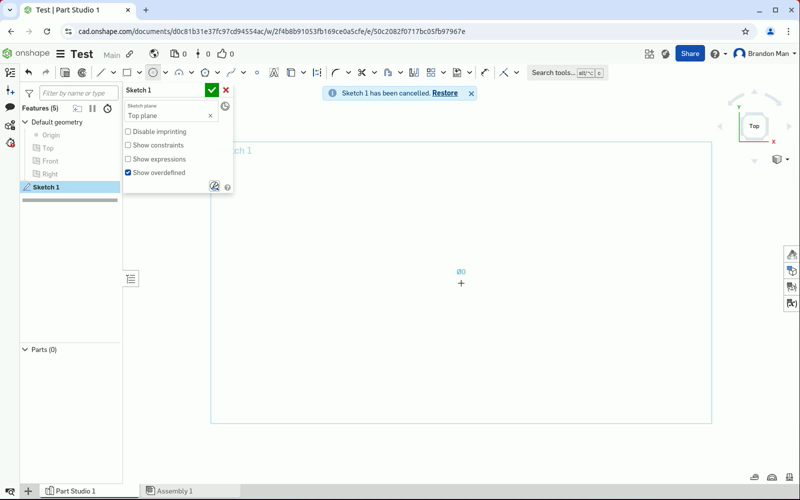
mouse_move(491, 282)
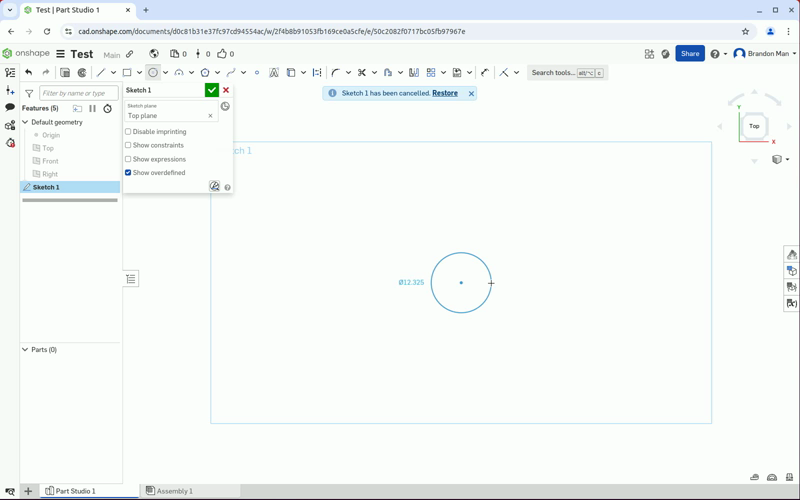
click(491, 282)
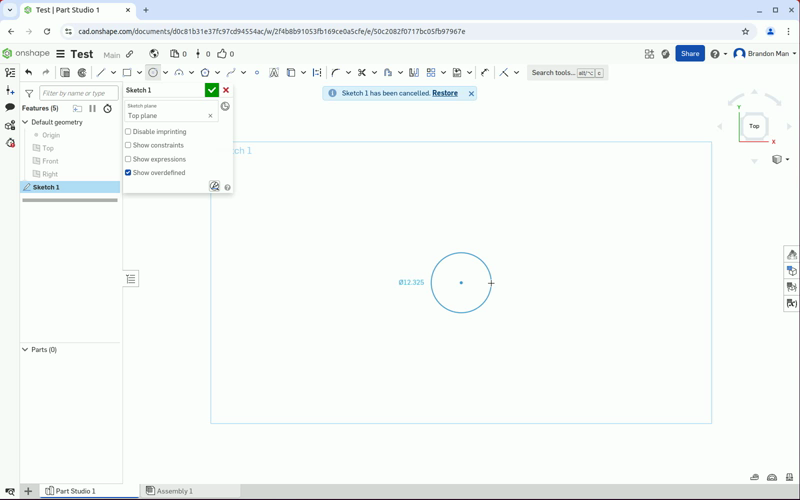
key(esc)
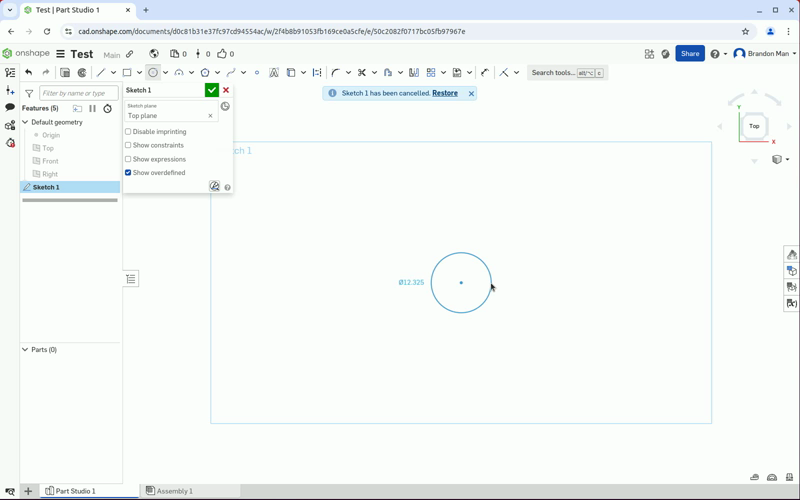
key(c)
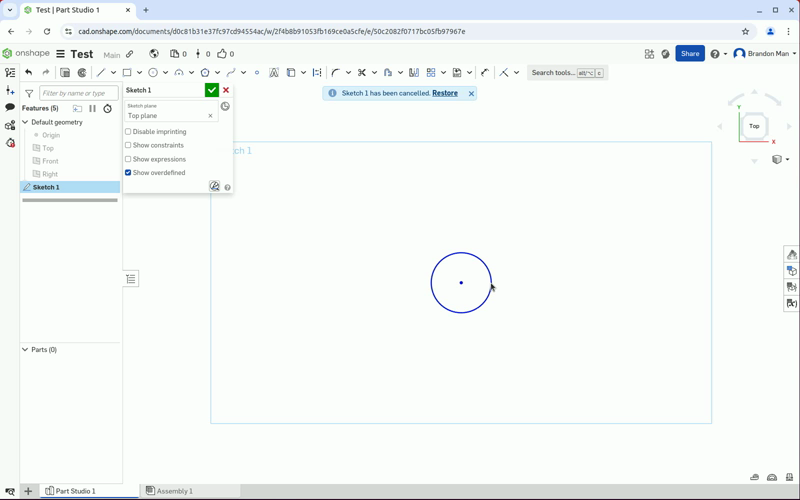
key_down(shift)
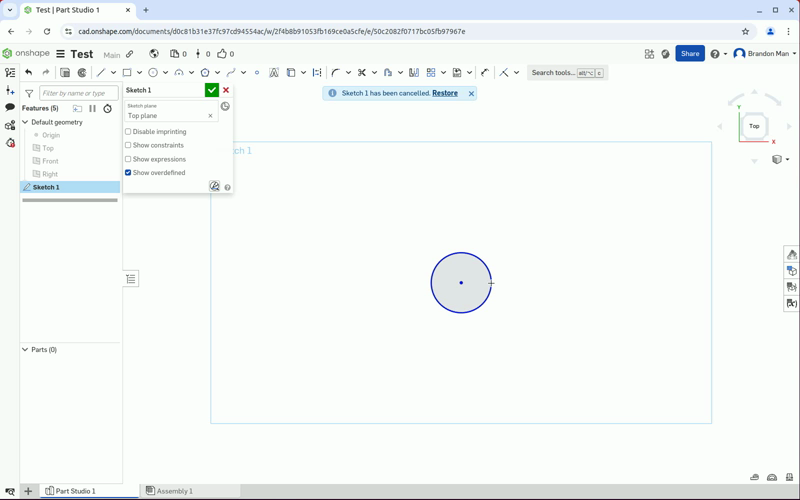
mouse_move(461, 282)
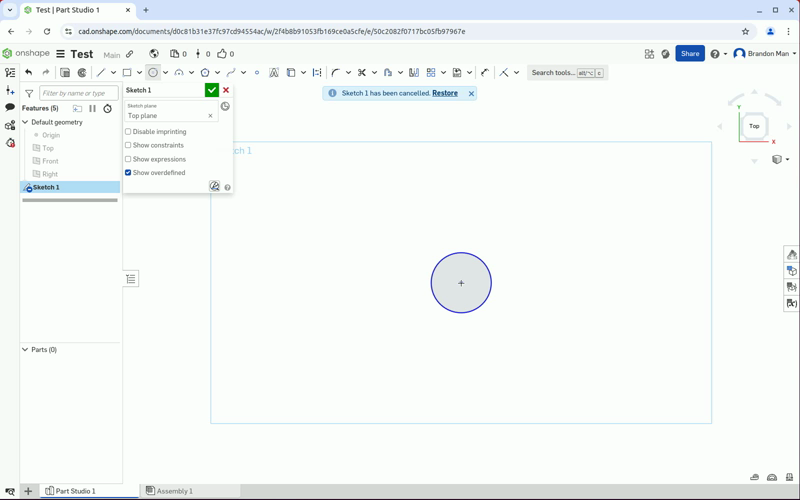
click(461, 282)
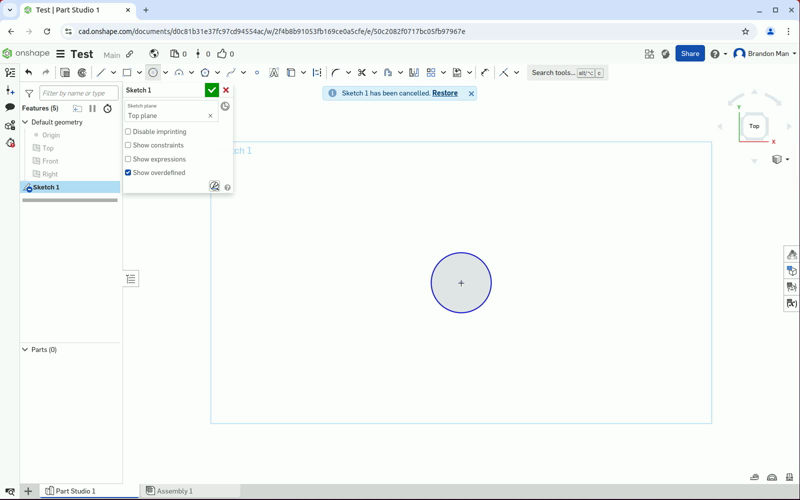
key_up(shift)
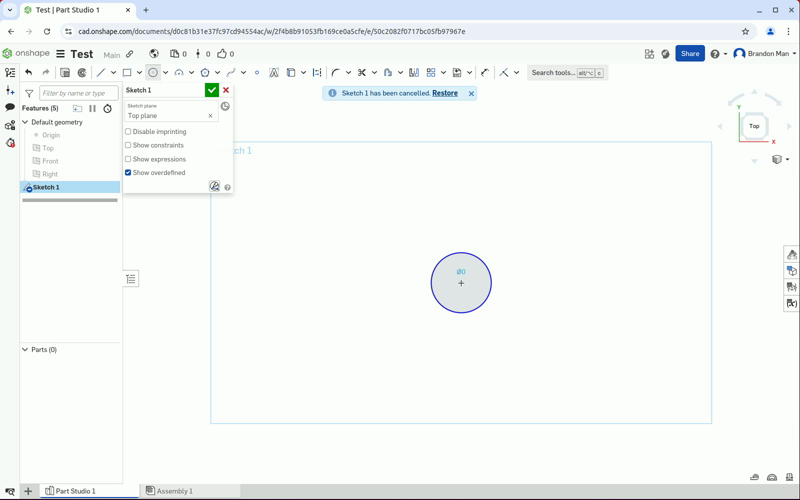
mouse_move(487, 282)
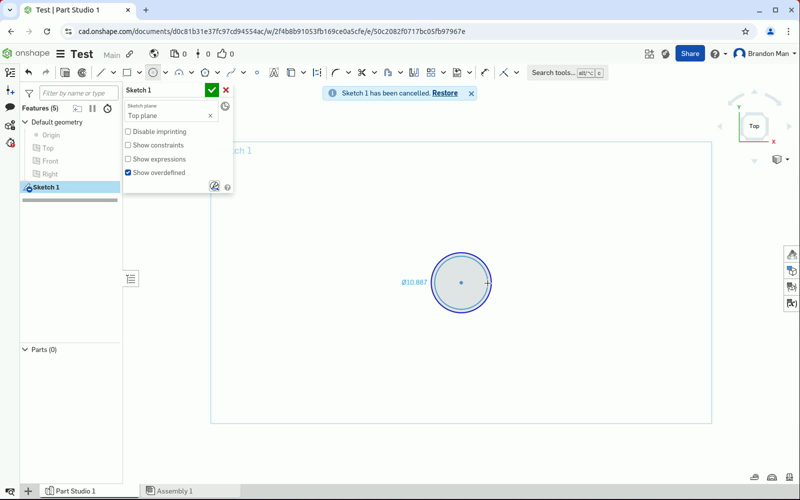
scroll(6)
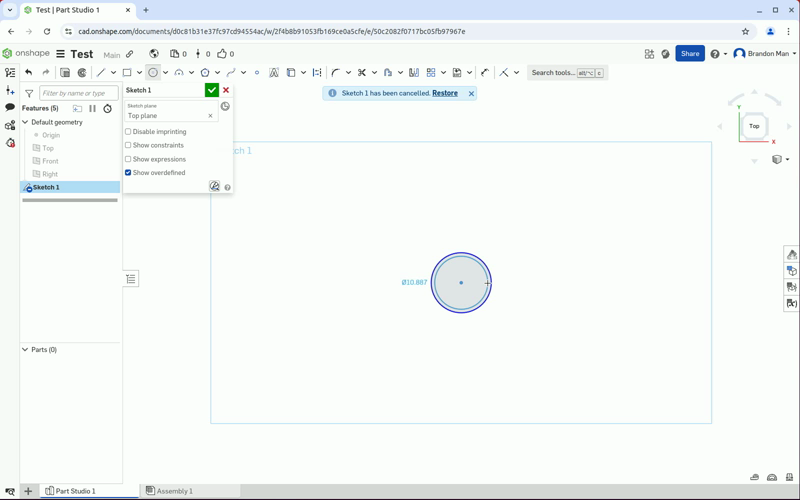
scroll(6)
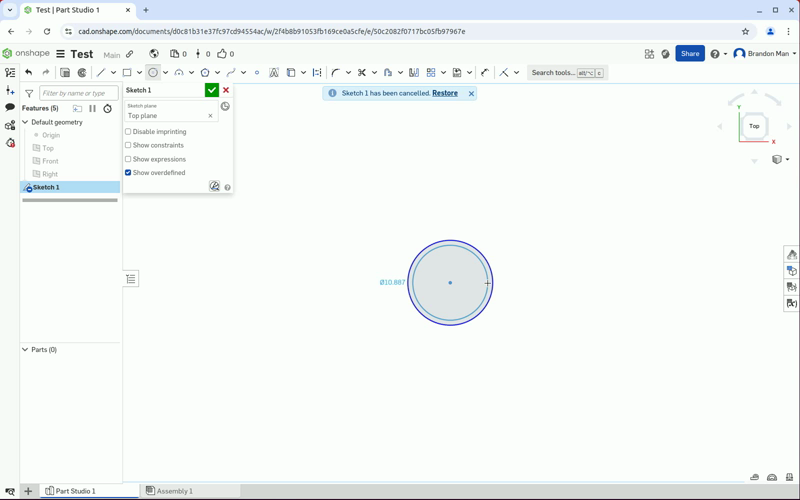
scroll(6)
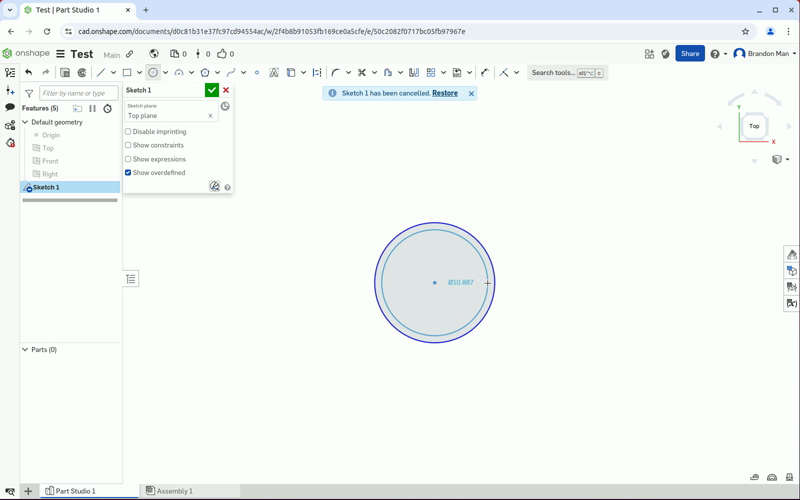
scroll(6)
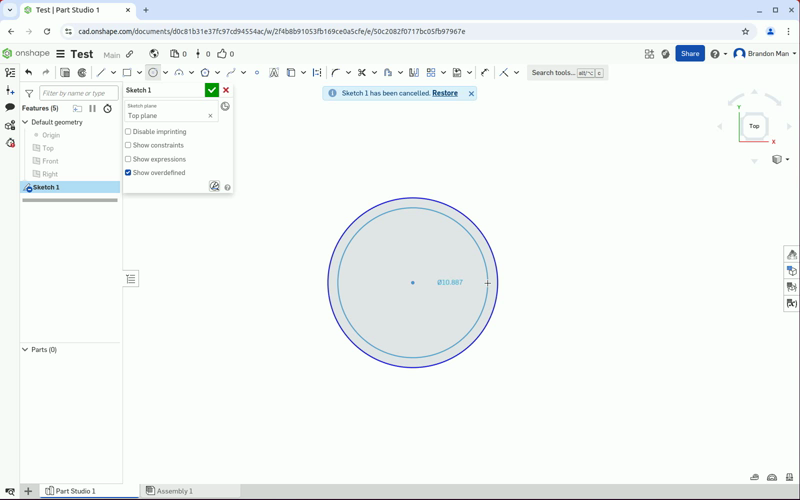
scroll(6)
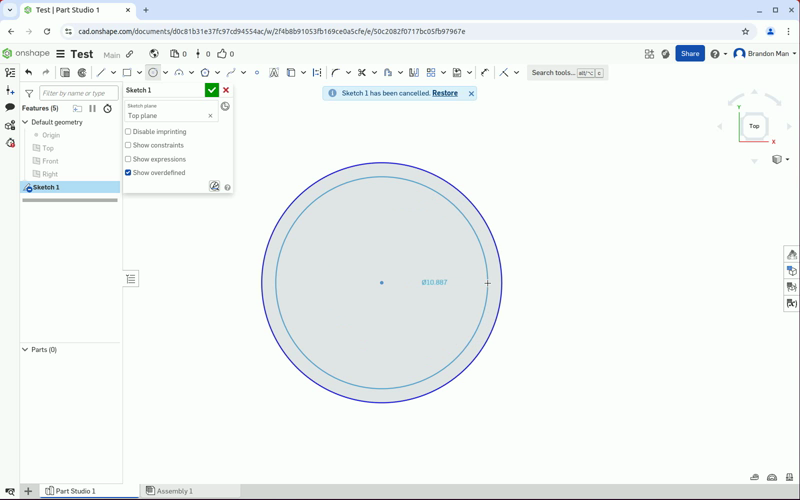
scroll(6)
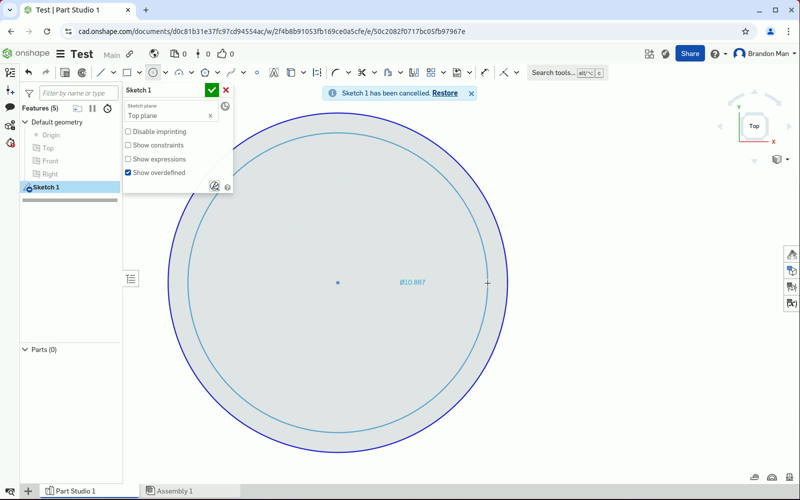
scroll(6)
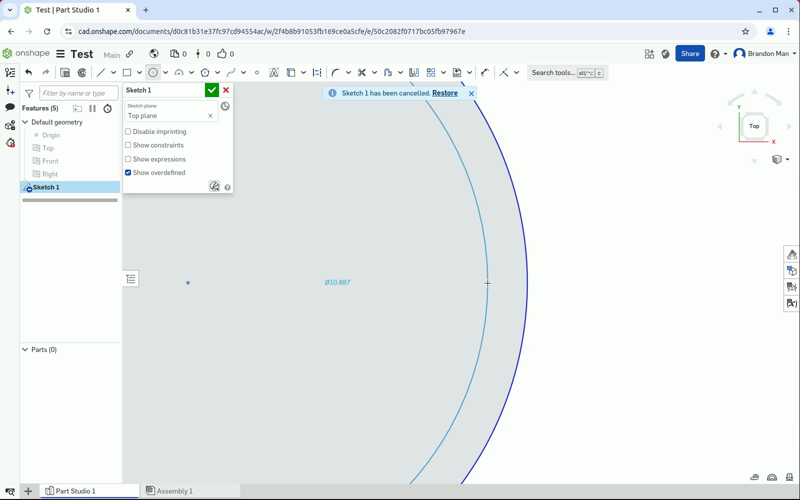
click(487, 282)
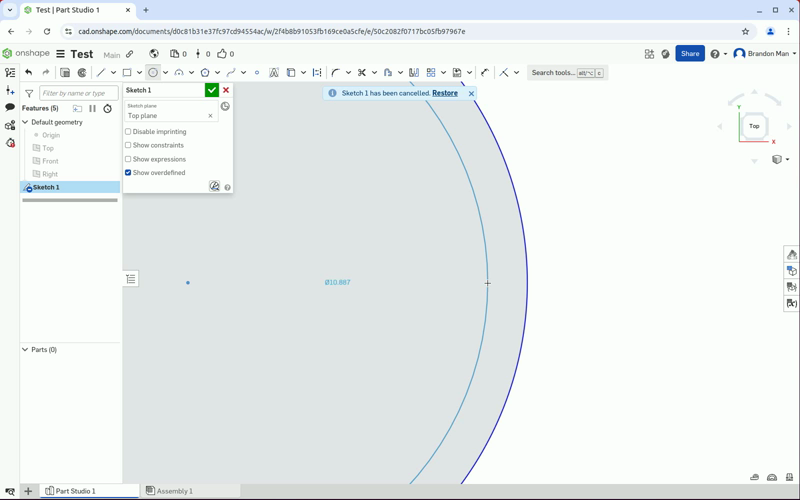
scroll(-6)
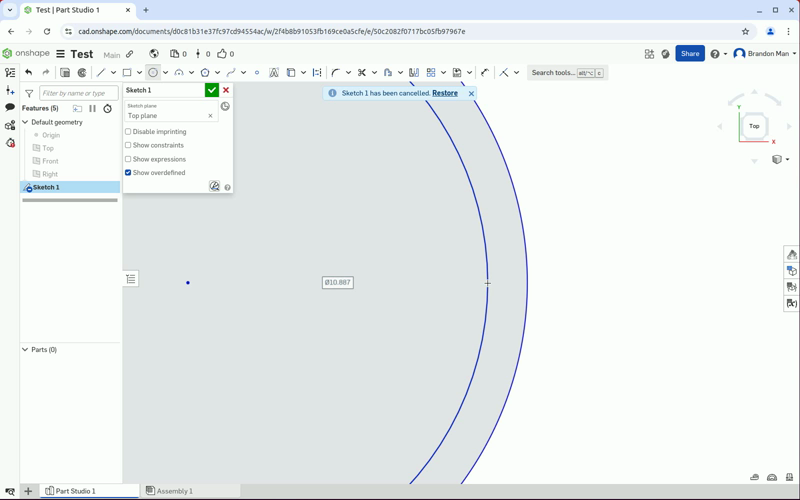
scroll(-6)
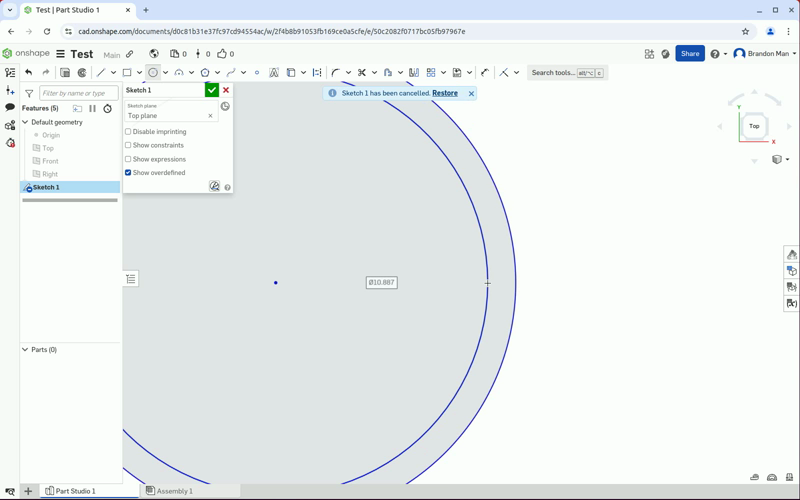
scroll(-6)
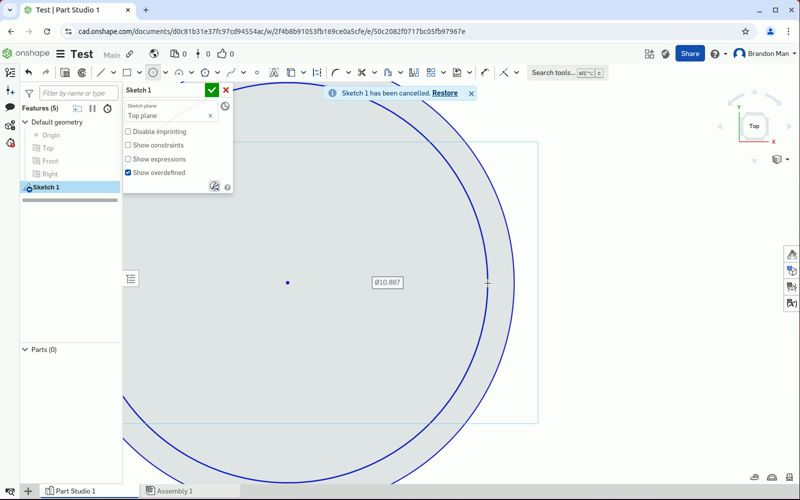
scroll(-6)
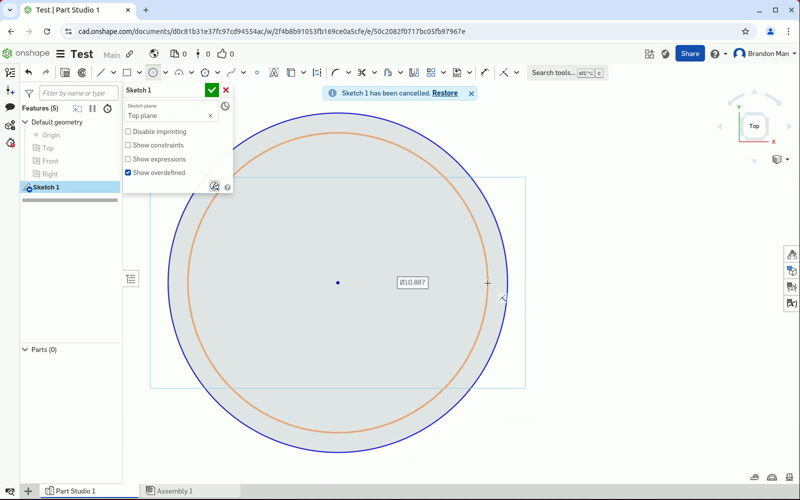
scroll(-6)
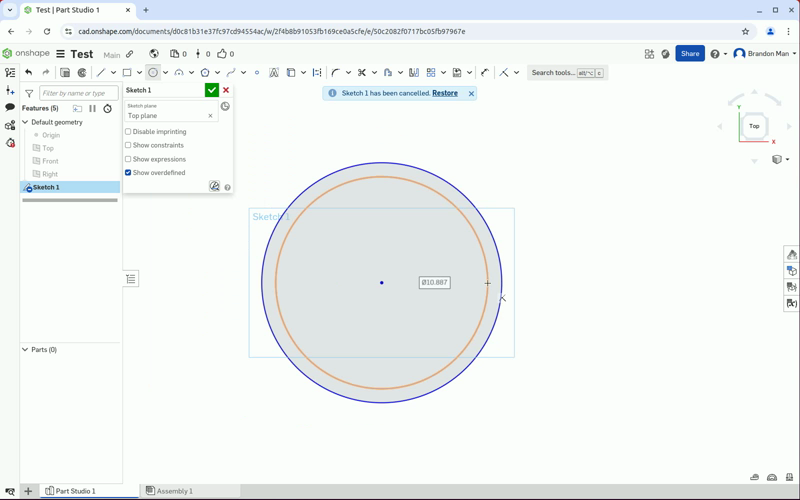
scroll(-6)
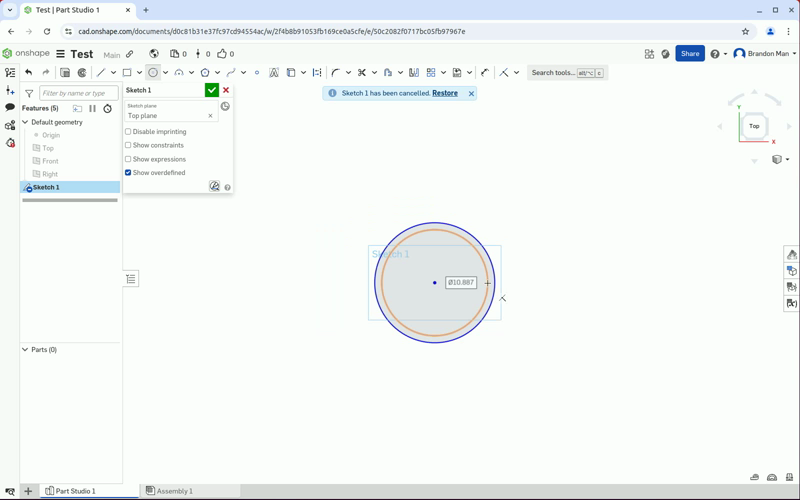
scroll(-6)
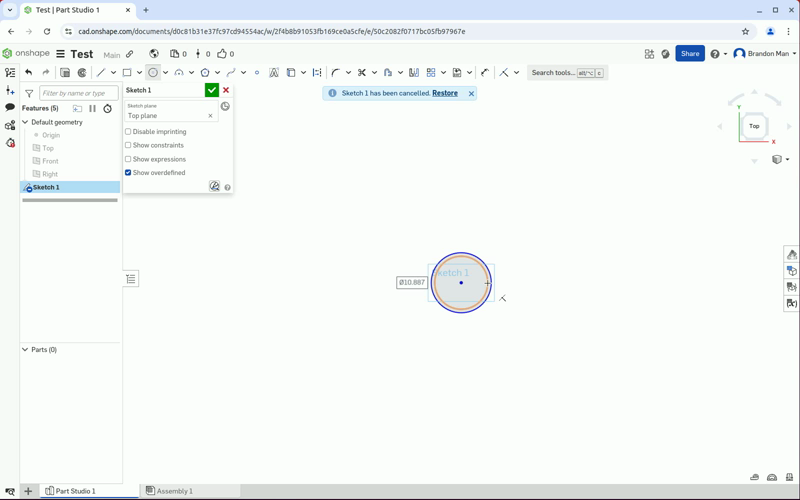
key(esc)
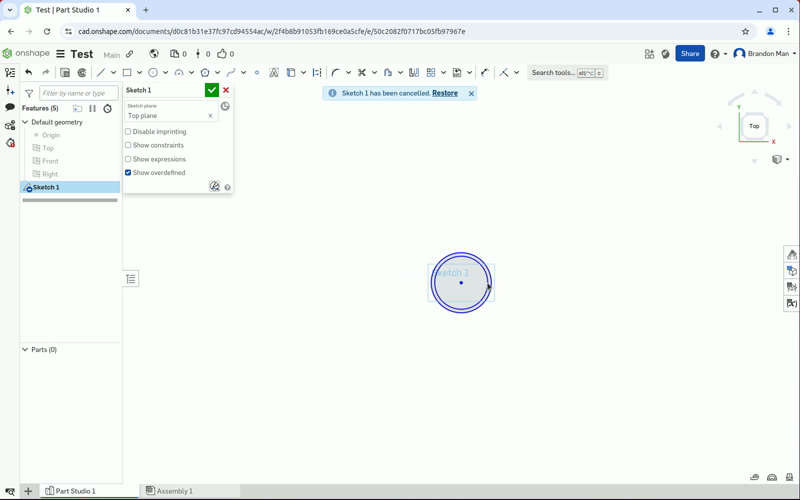
mouse_move(437, 269)
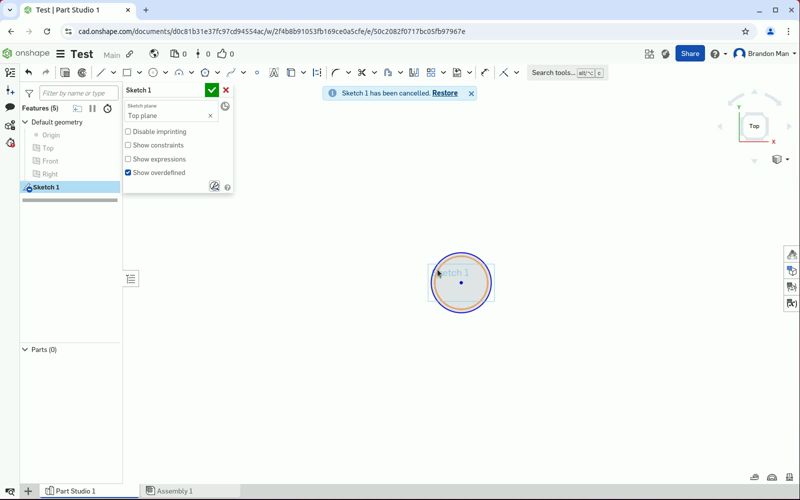
scroll(6)
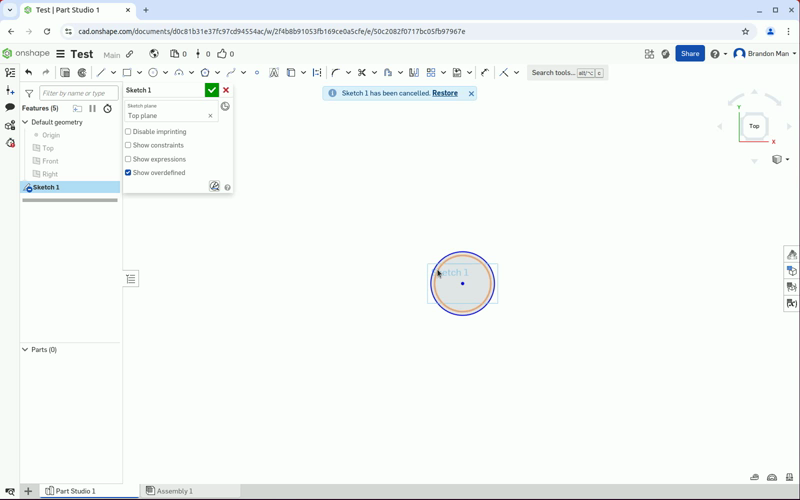
scroll(6)
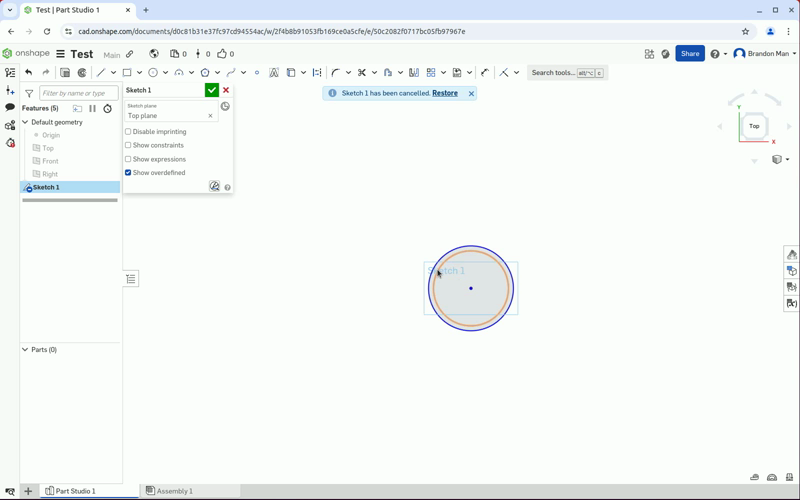
scroll(6)
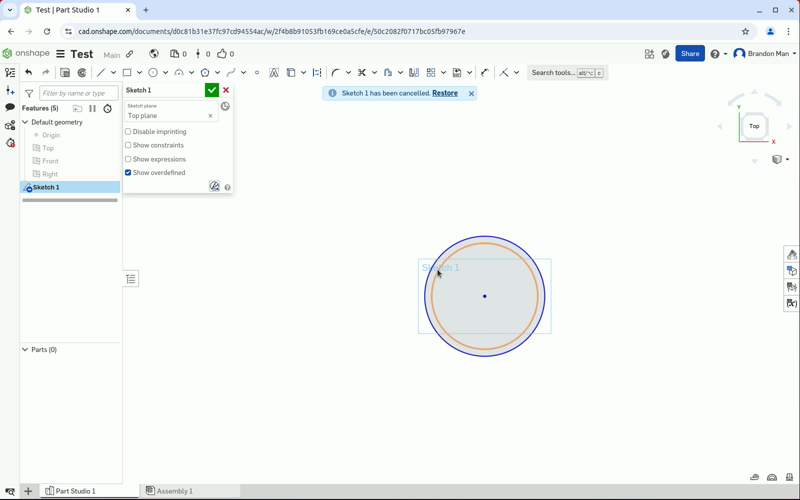
scroll(6)
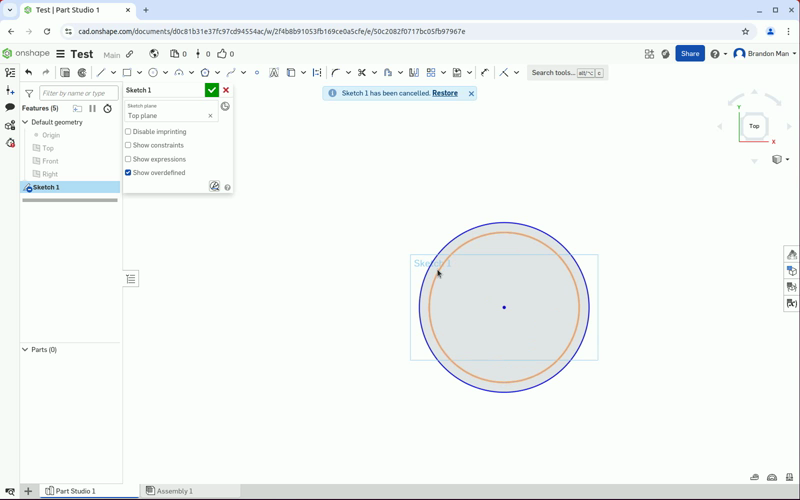
scroll(6)
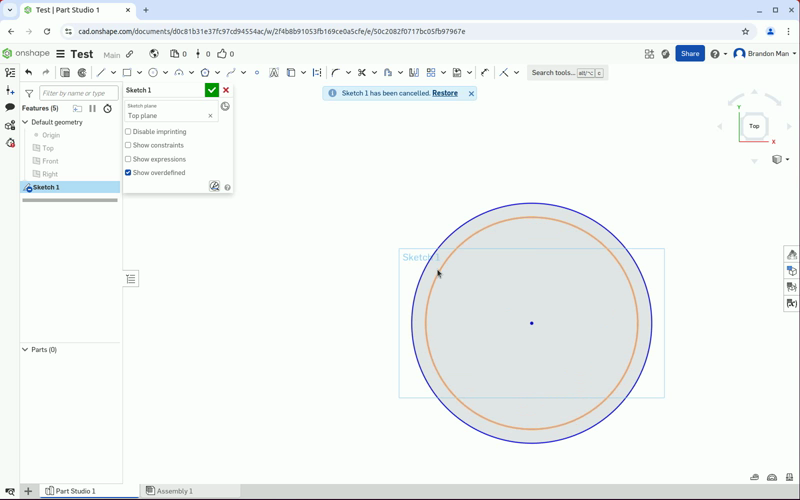
scroll(6)
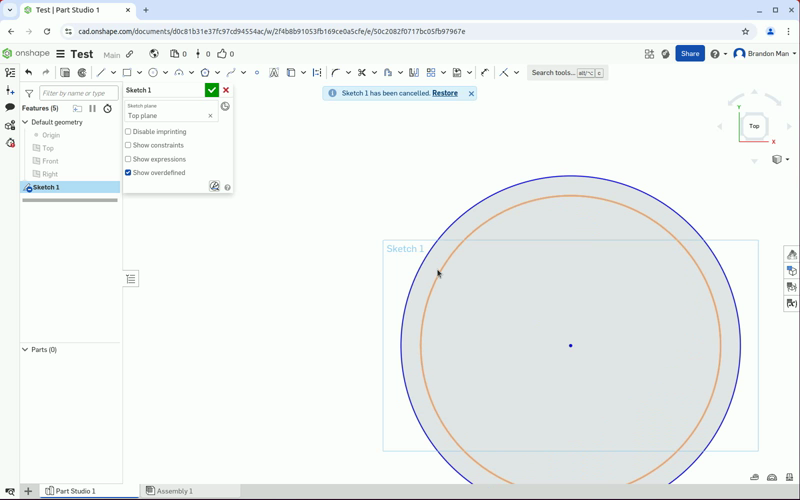
scroll(6)
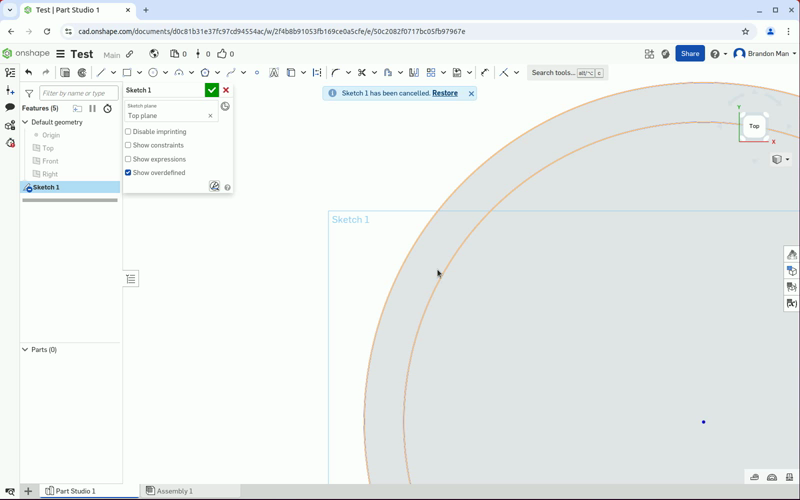
click(437, 269)
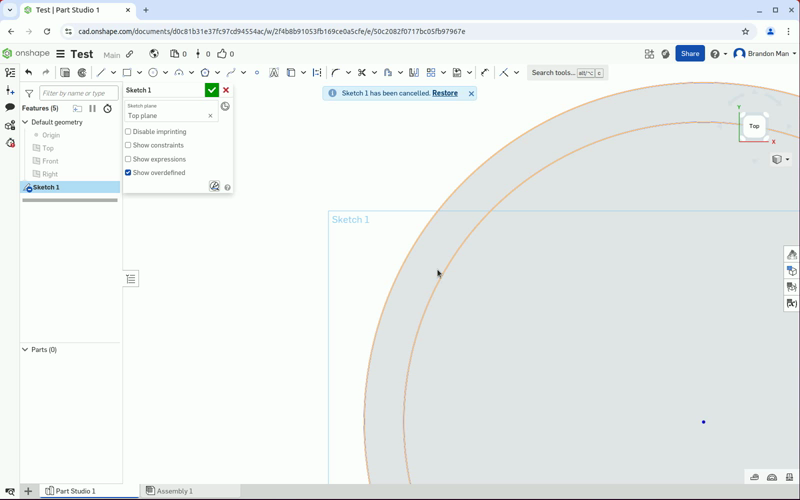
scroll(-6)
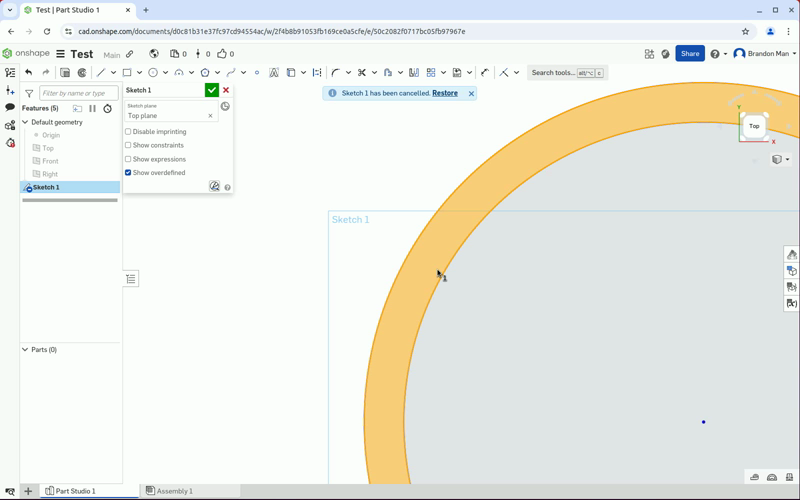
scroll(-6)
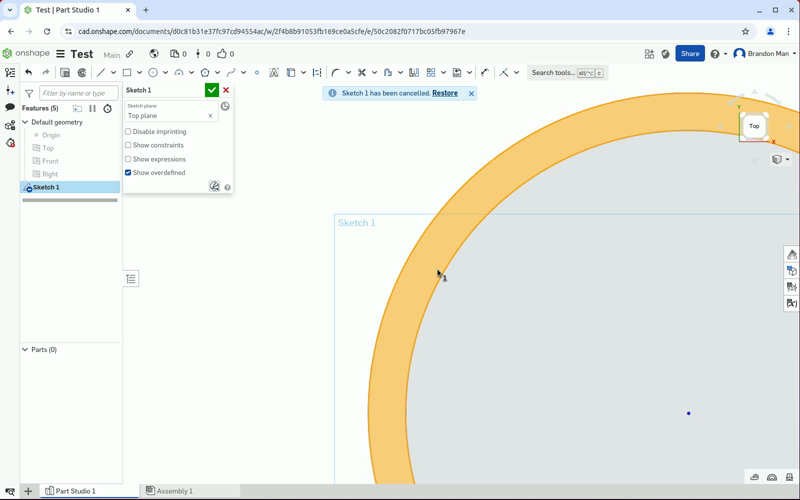
scroll(-6)
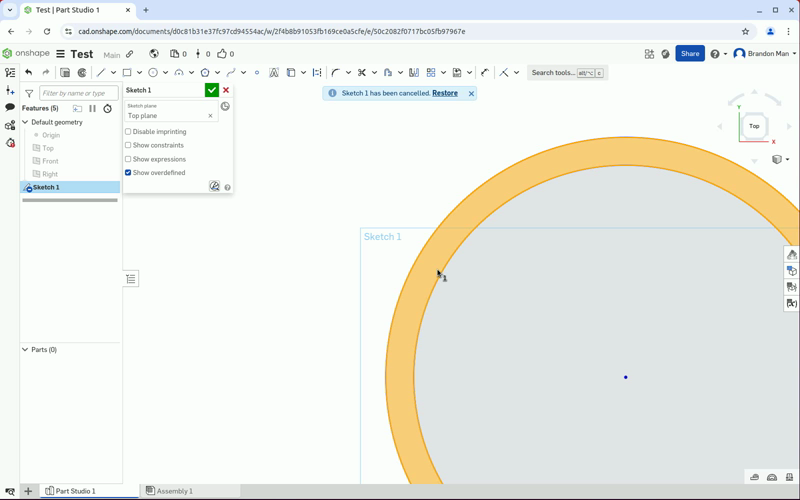
scroll(-6)
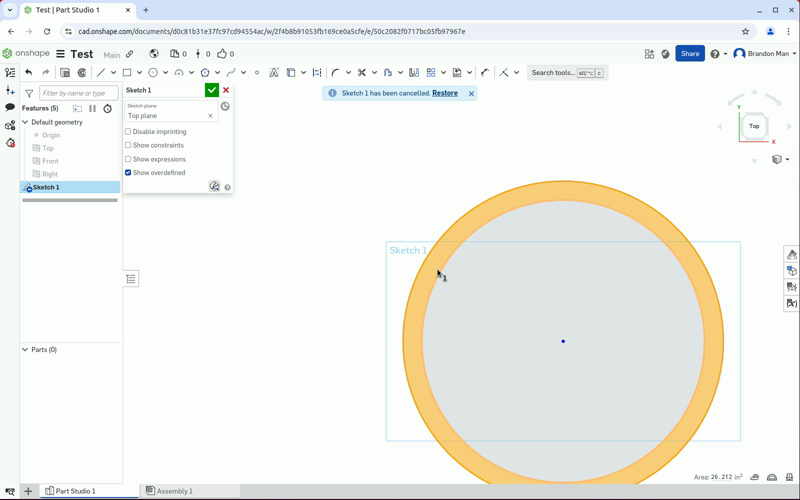
scroll(-6)
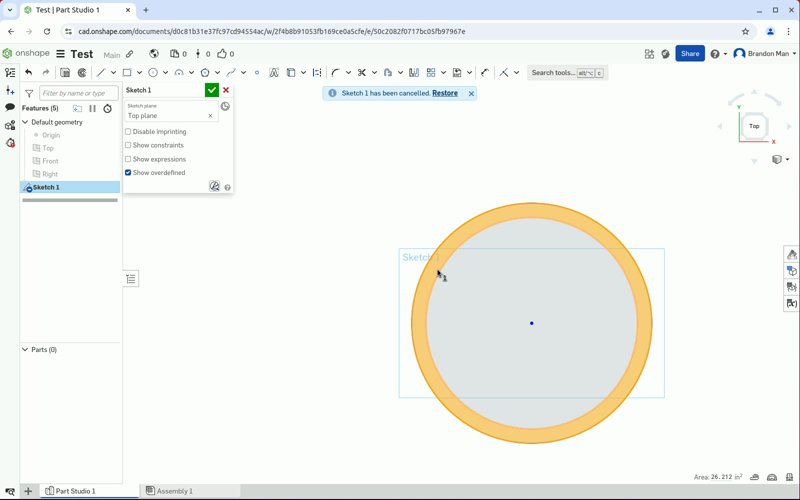
scroll(-6)
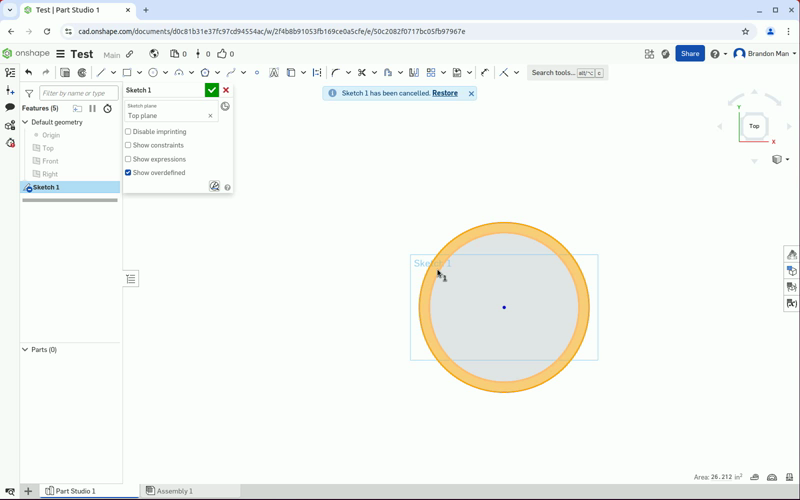
scroll(-6)
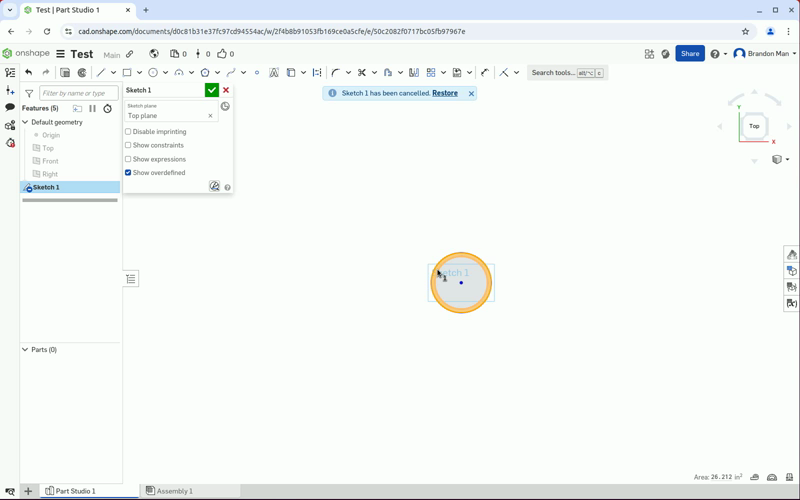
mouse_move(73, 352)
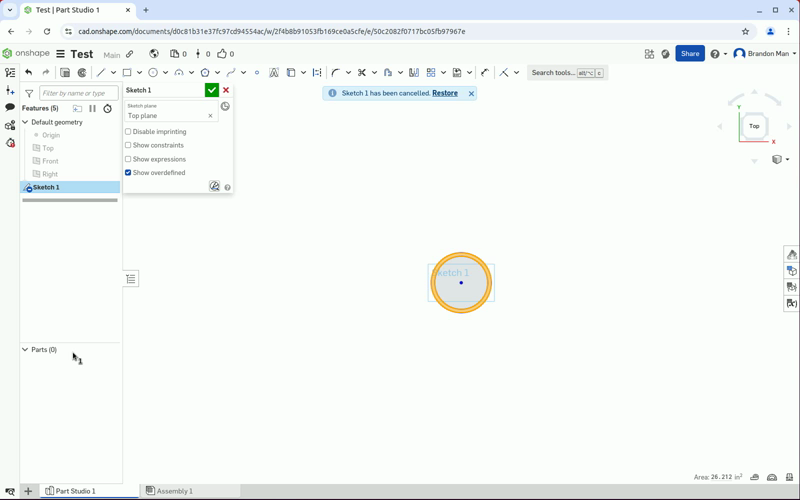
key(shift+y)
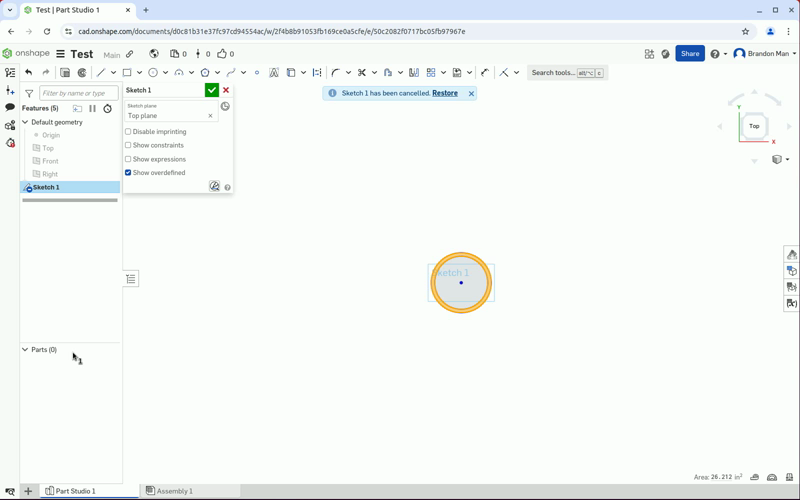
key(shift+e)
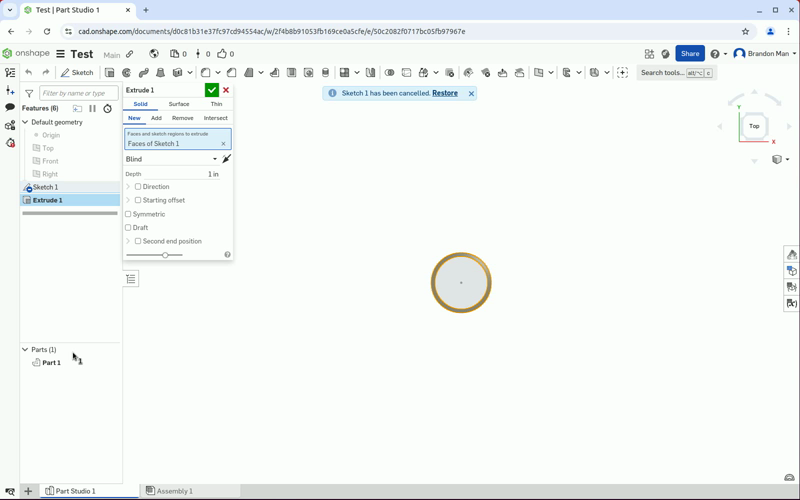
mouse_move(143, 106)
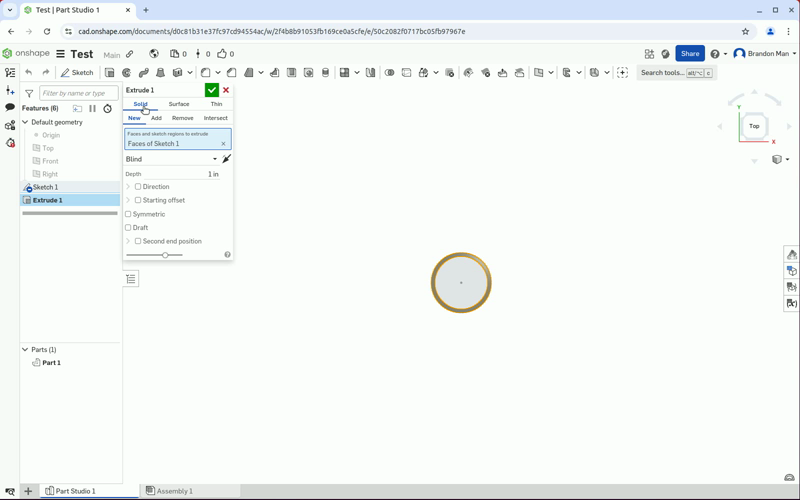
click(143, 106)
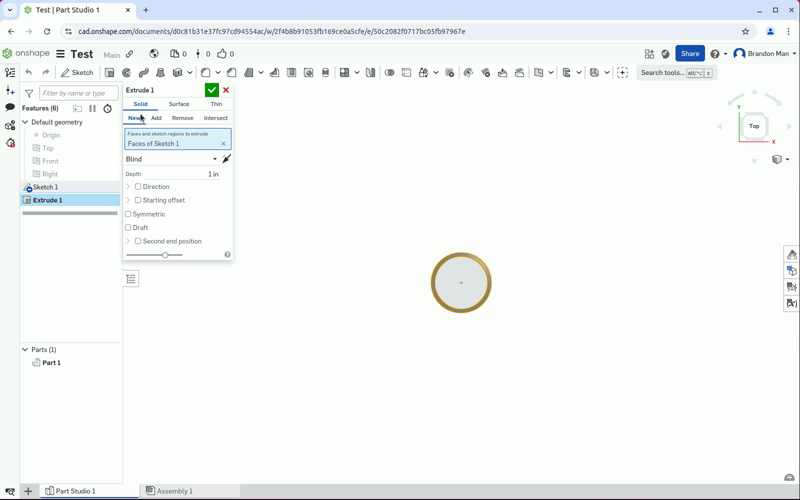
mouse_move(137, 120)
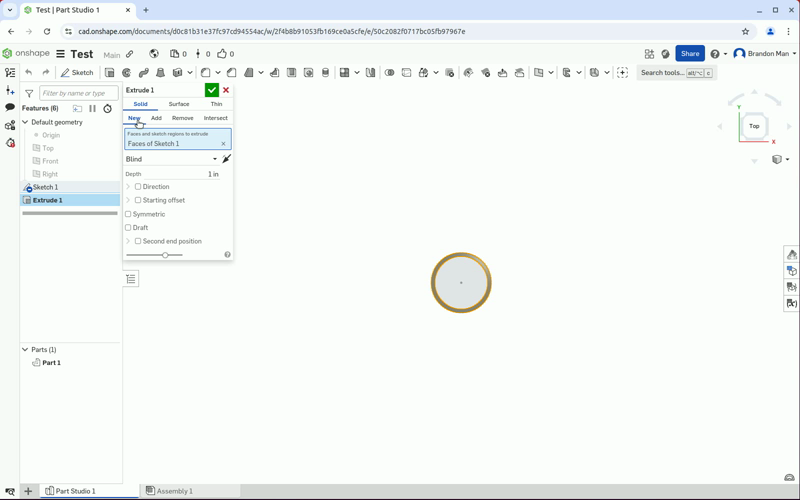
click(137, 120)
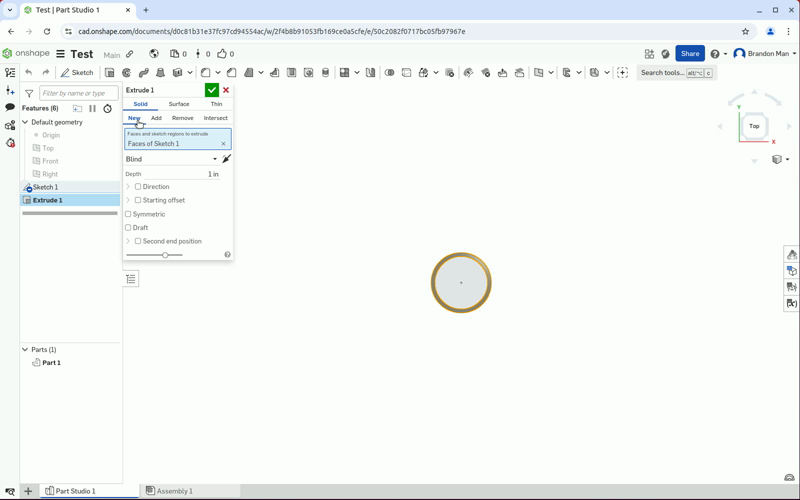
key(tab, 4)
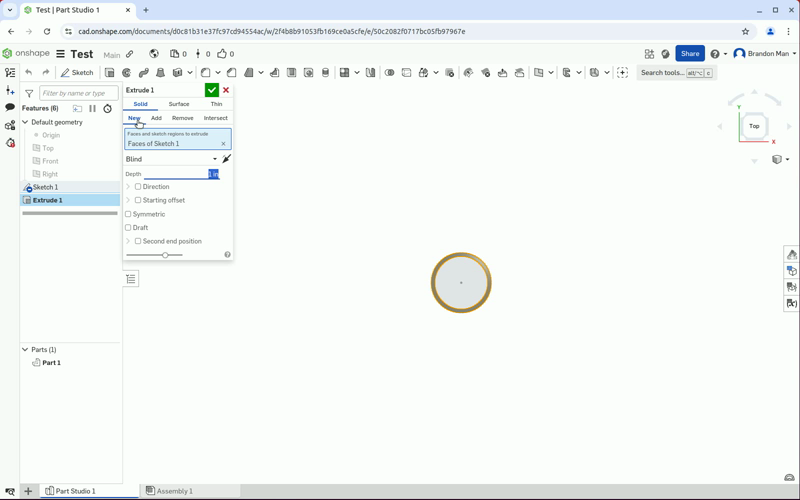
text(23.108)
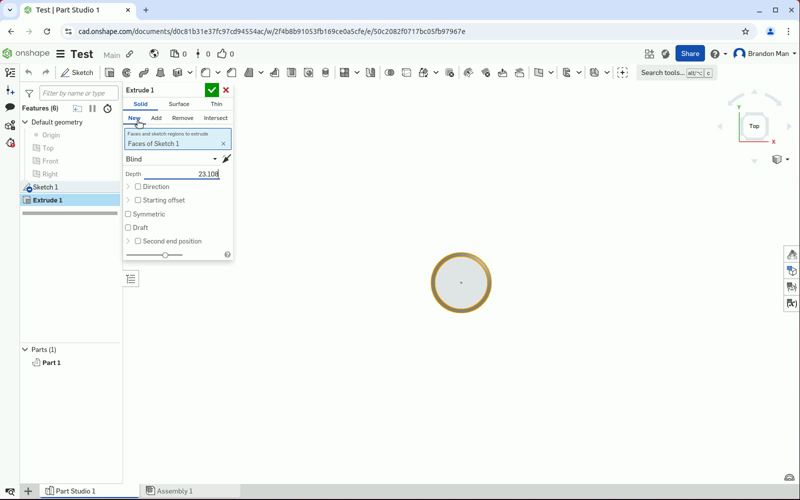
key(enter)
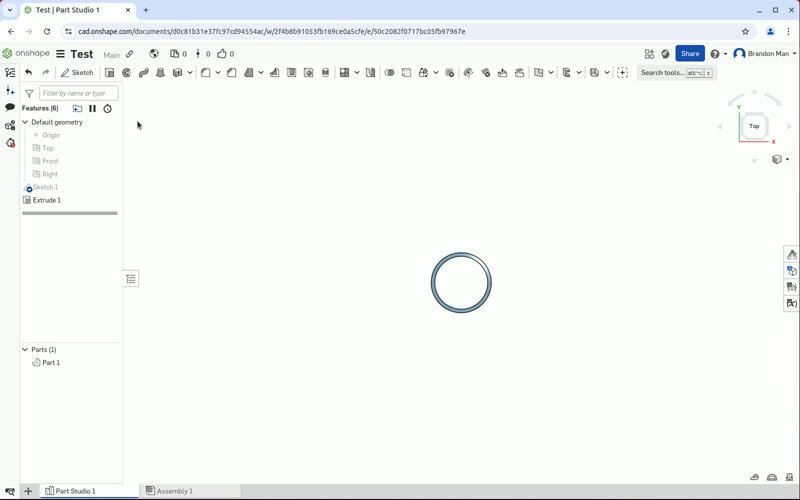
key(shift+h)
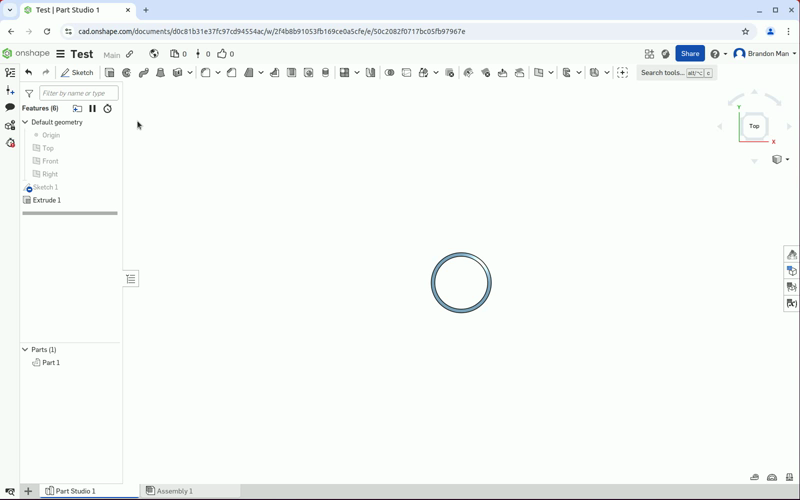
key(shift+h)
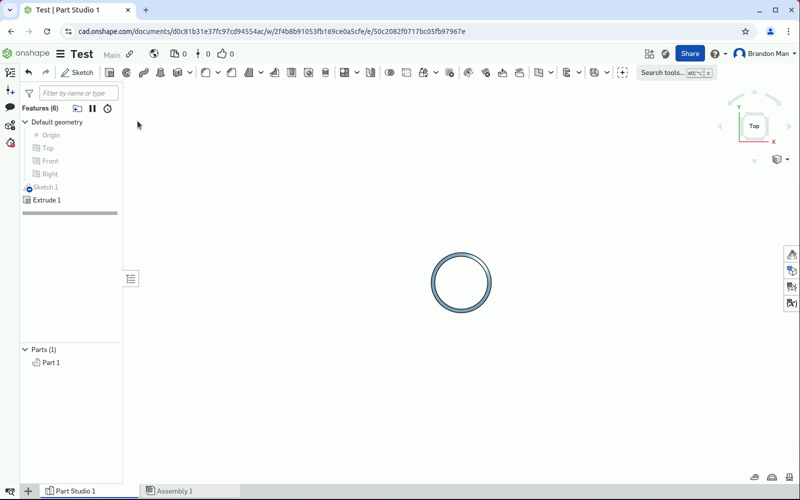
mouse_move(73, 189)
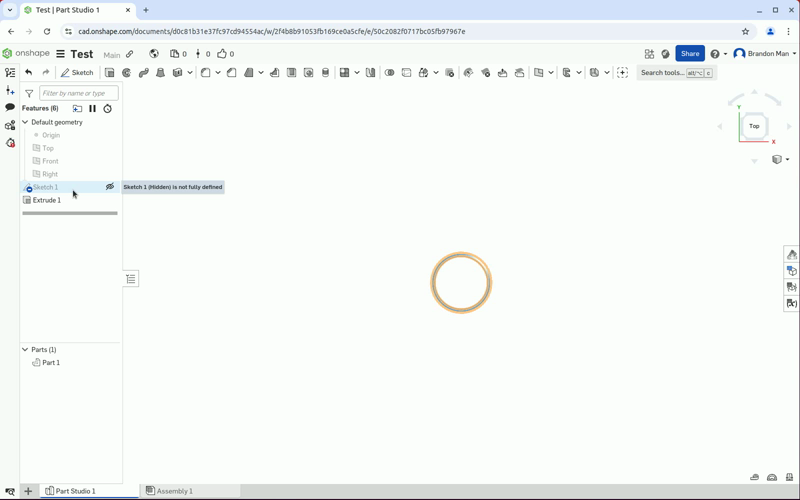
click(73, 189)
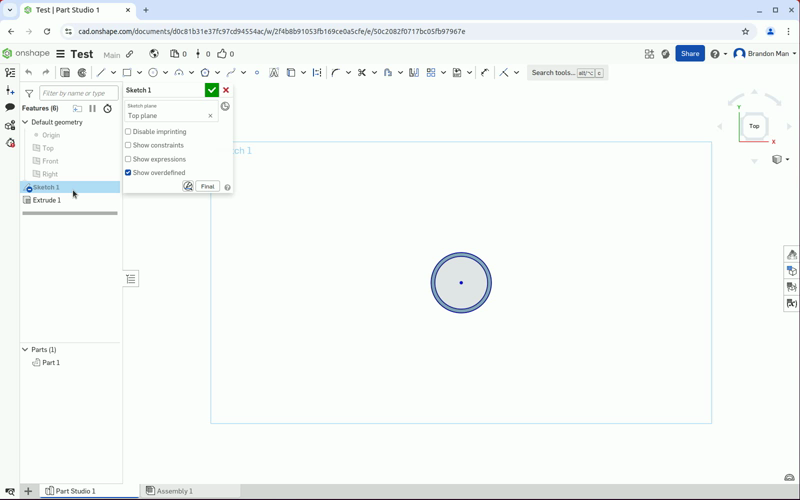
mouse_move(229, 92)
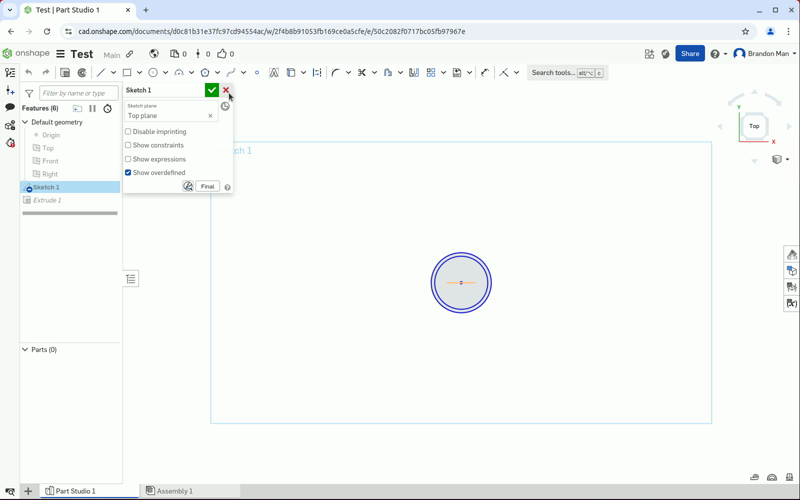
click(229, 92)
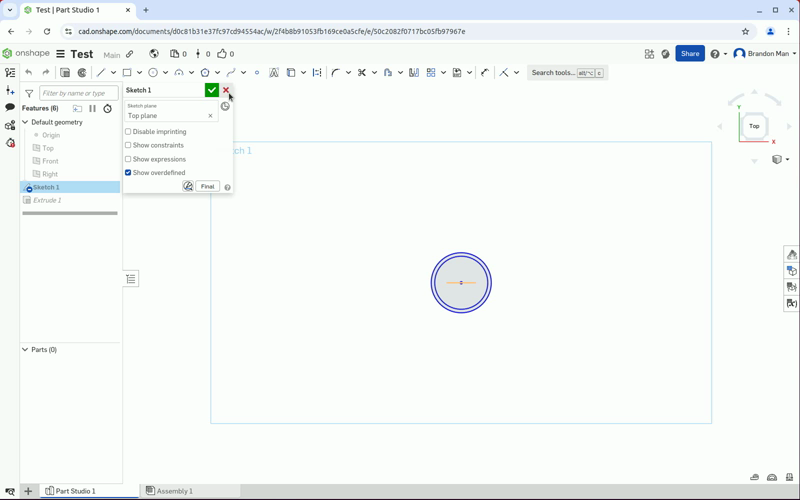
key(shift+s)
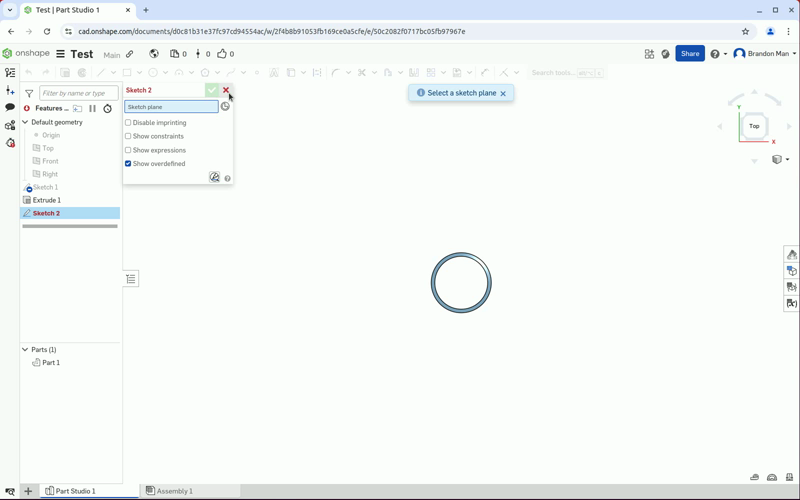
mouse_move(73, 150)
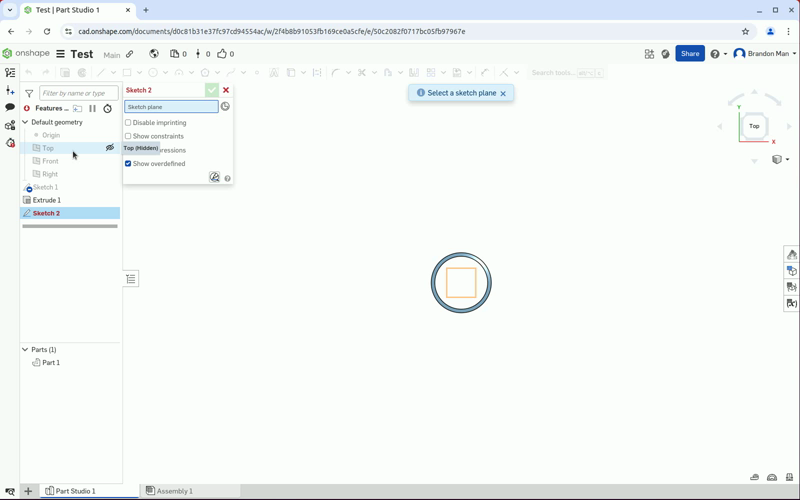
click(73, 150)
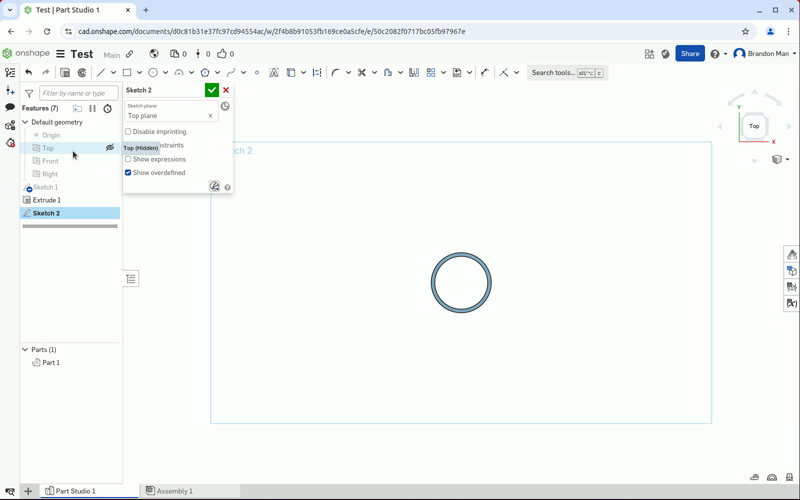
mouse_move(73, 352)
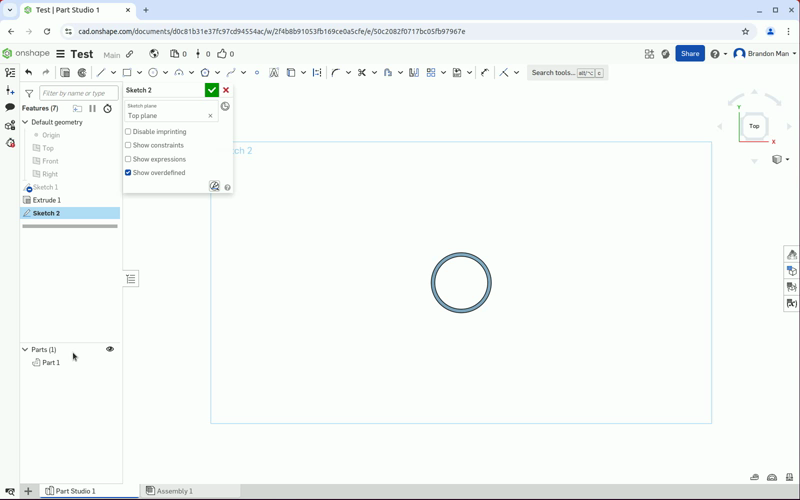
key(y)
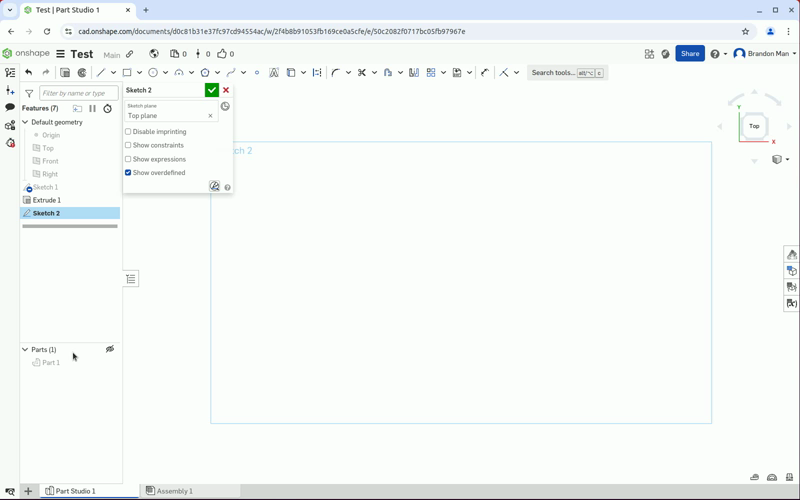
key(c)
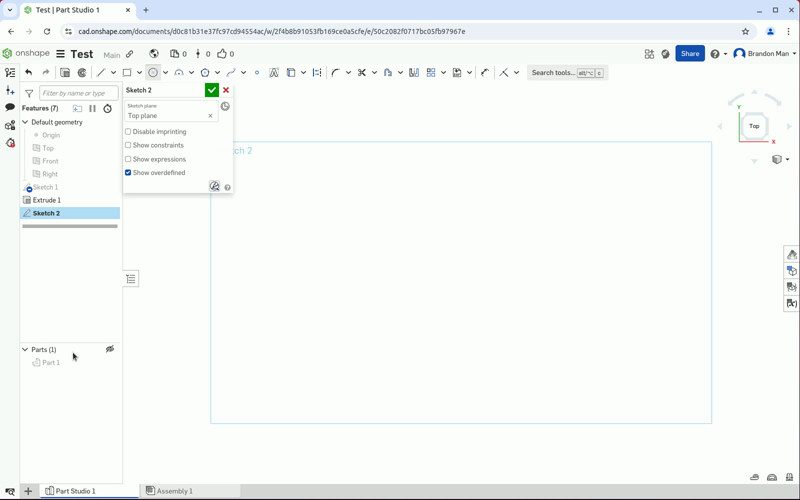
key_down(shift)
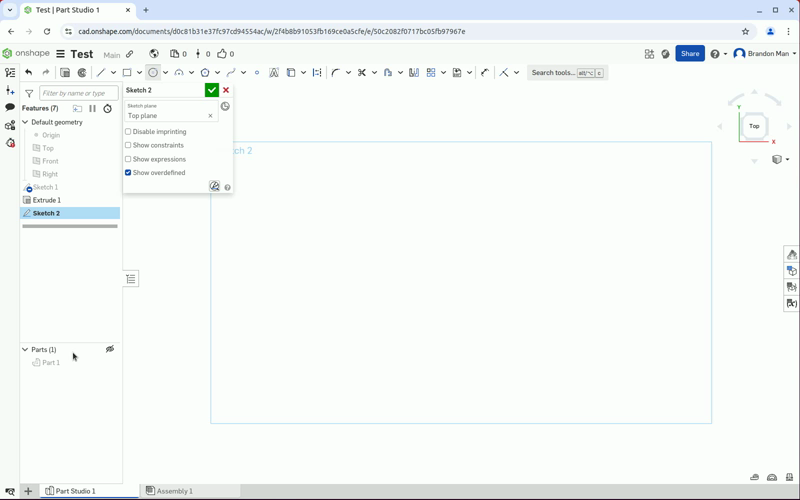
mouse_move(461, 282)
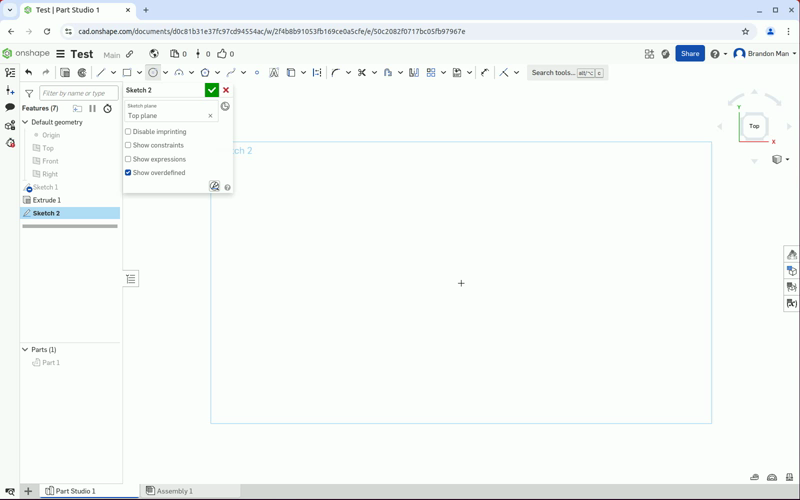
click(461, 282)
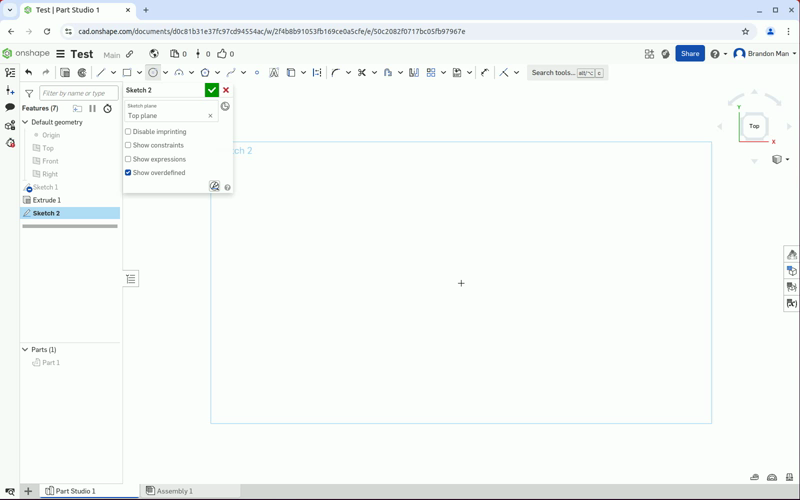
key_up(shift)
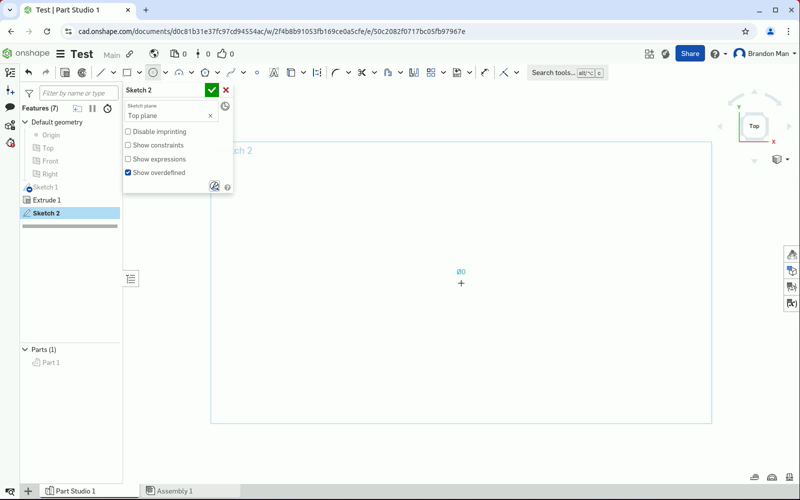
mouse_move(487, 282)
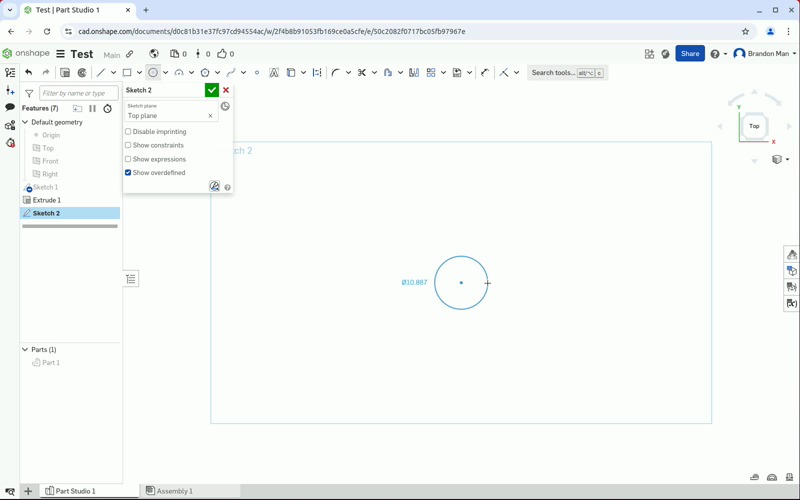
click(487, 282)
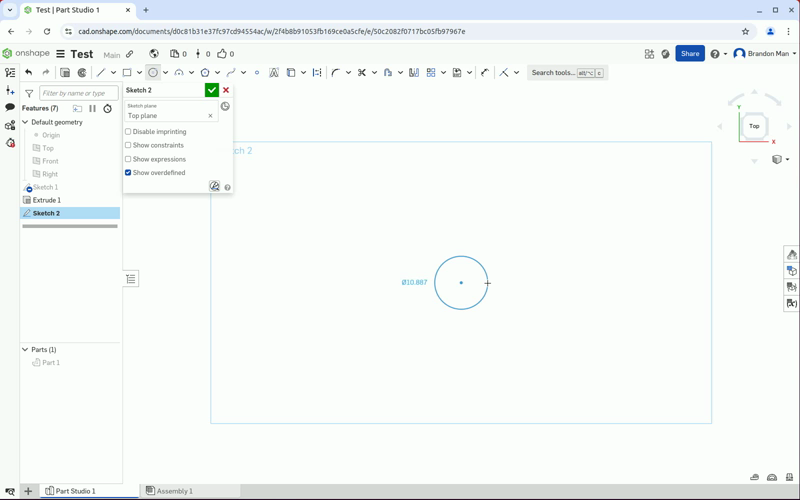
key(esc)
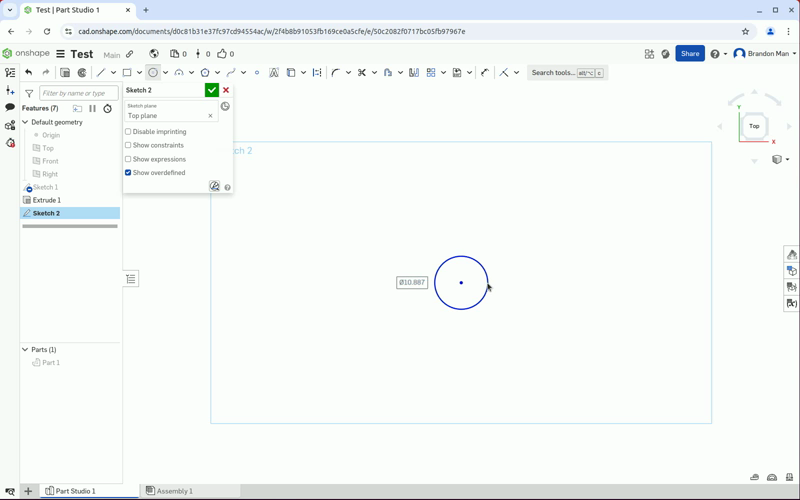
key(c)
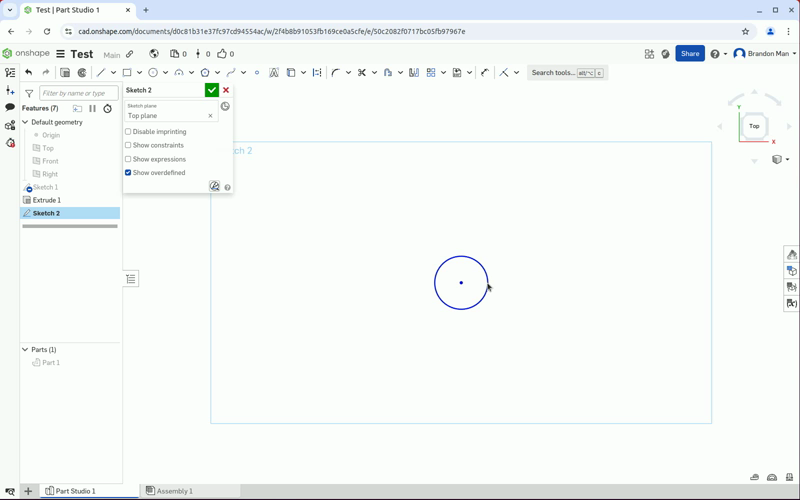
key_down(shift)
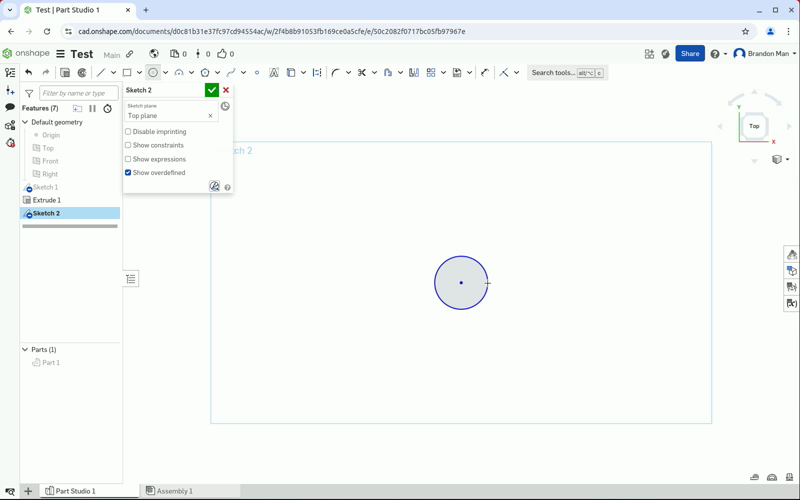
mouse_move(461, 282)
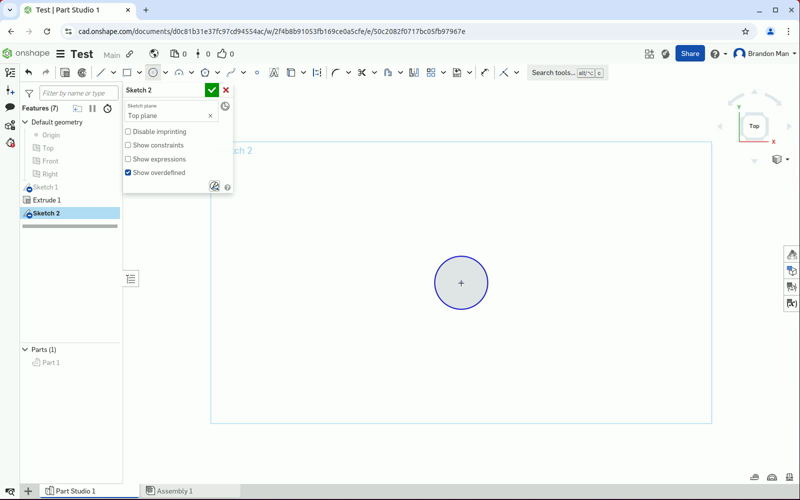
click(461, 282)
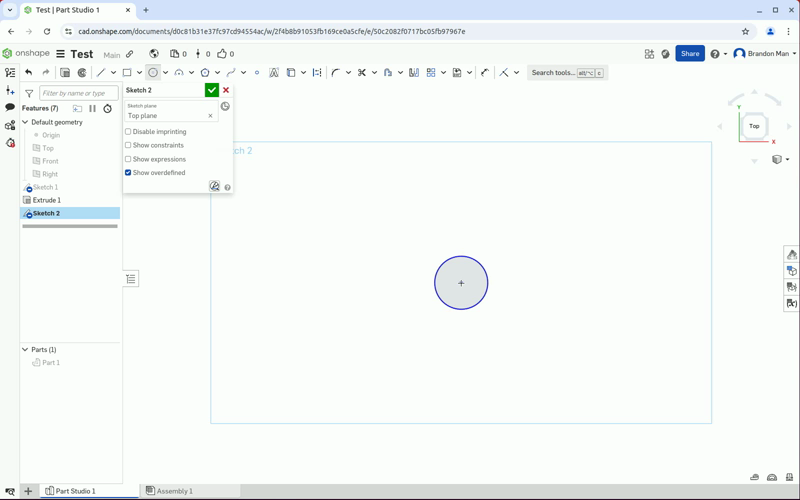
key_up(shift)
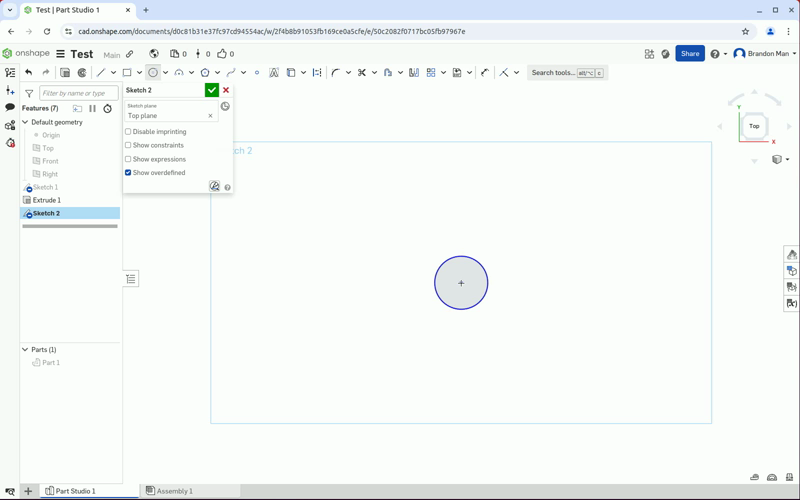
mouse_move(482, 282)
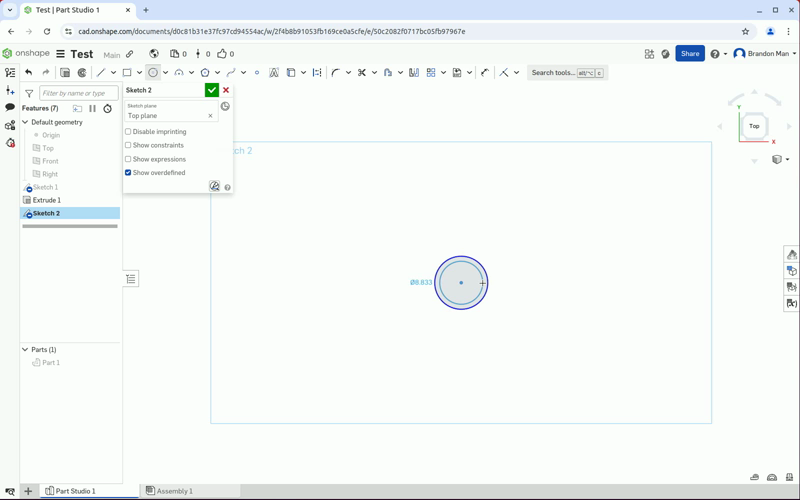
click(482, 282)
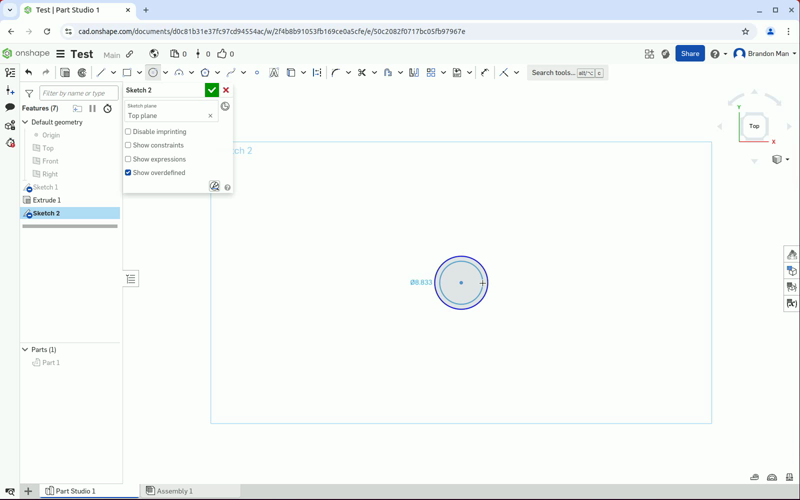
key(esc)
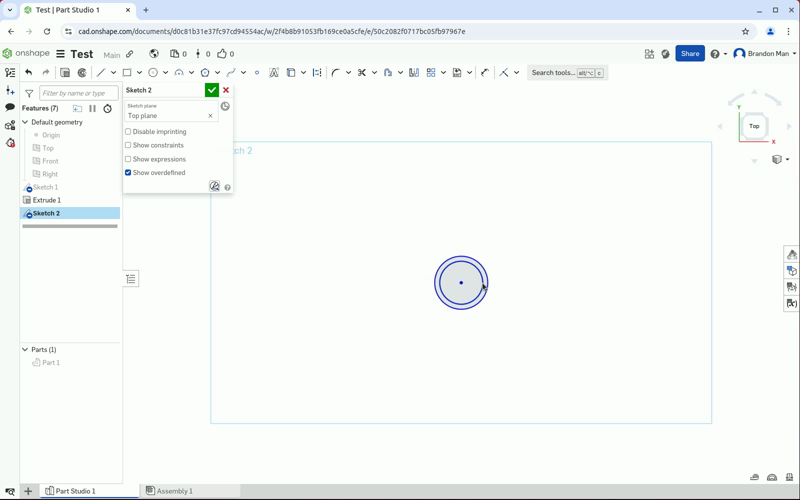
mouse_move(460, 304)
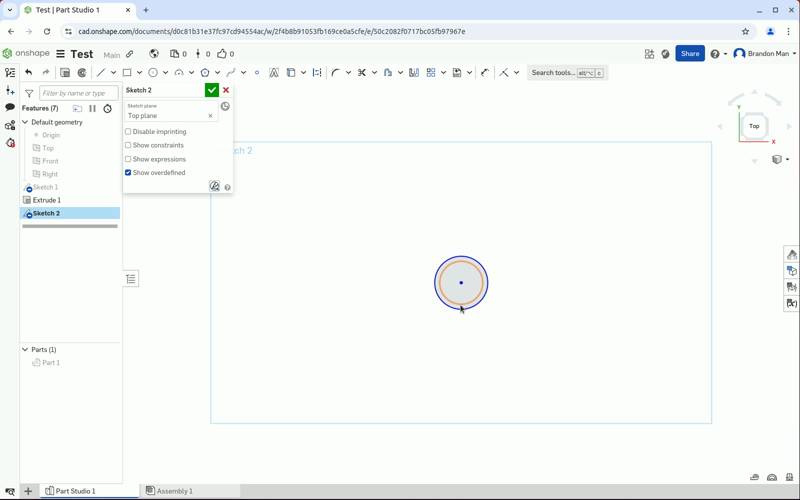
scroll(6)
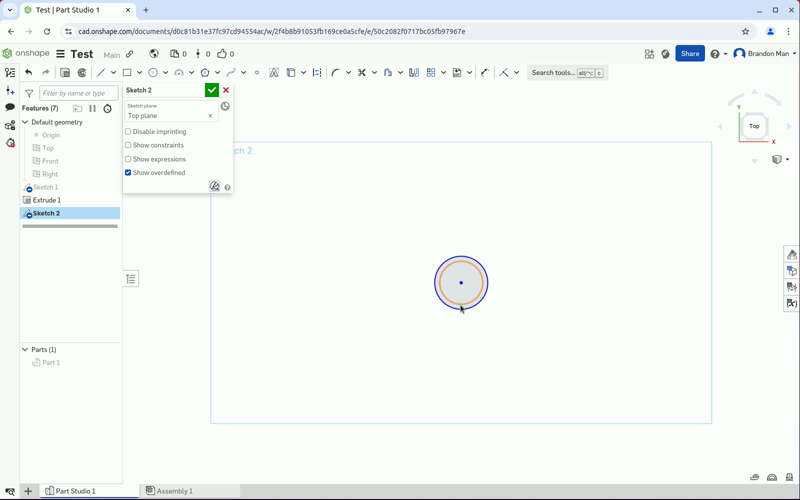
scroll(6)
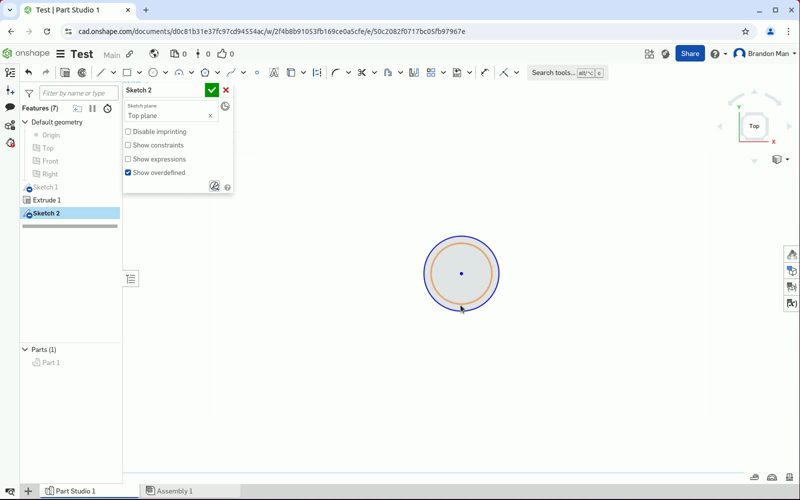
scroll(6)
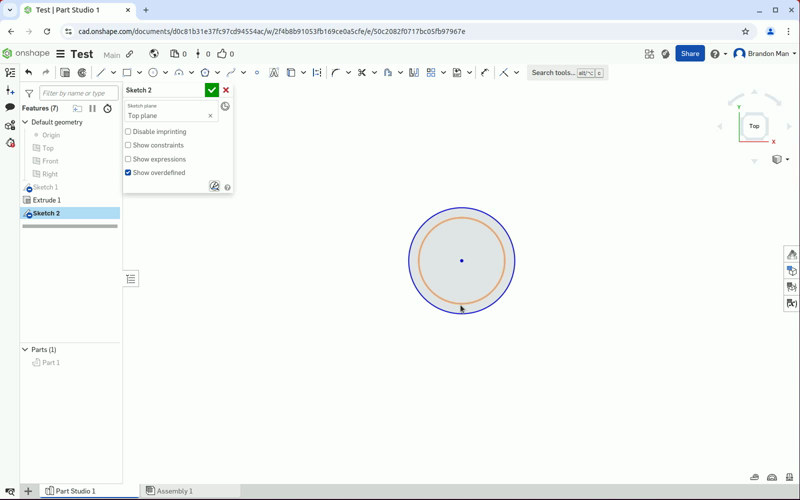
scroll(6)
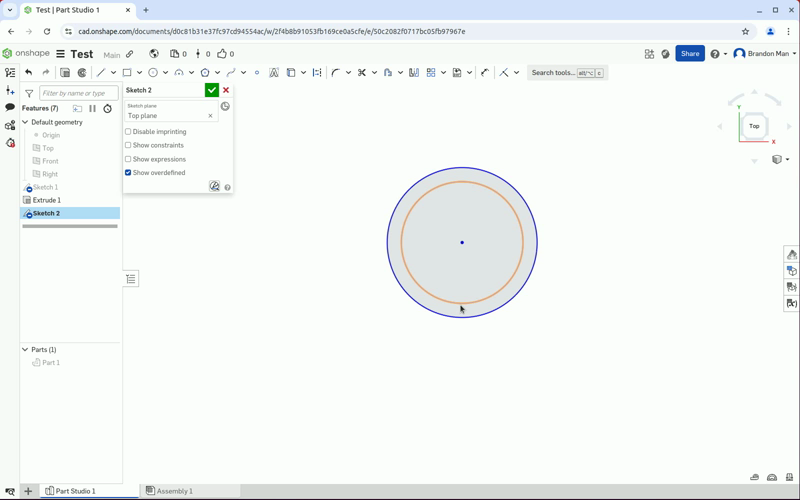
scroll(6)
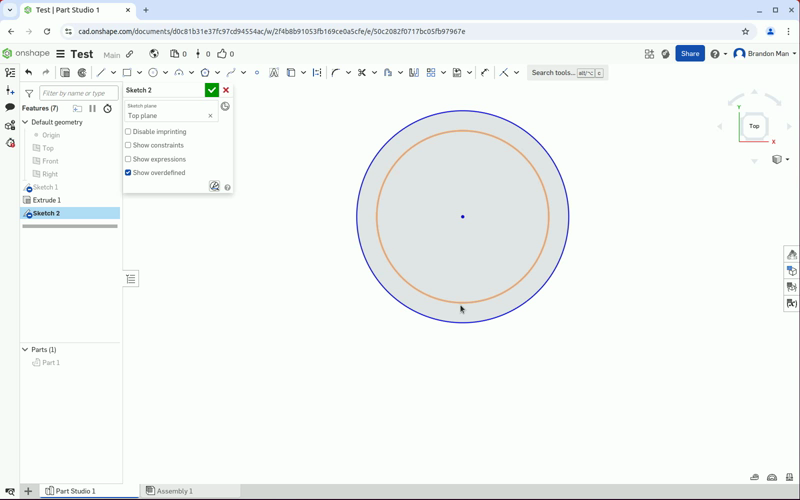
scroll(6)
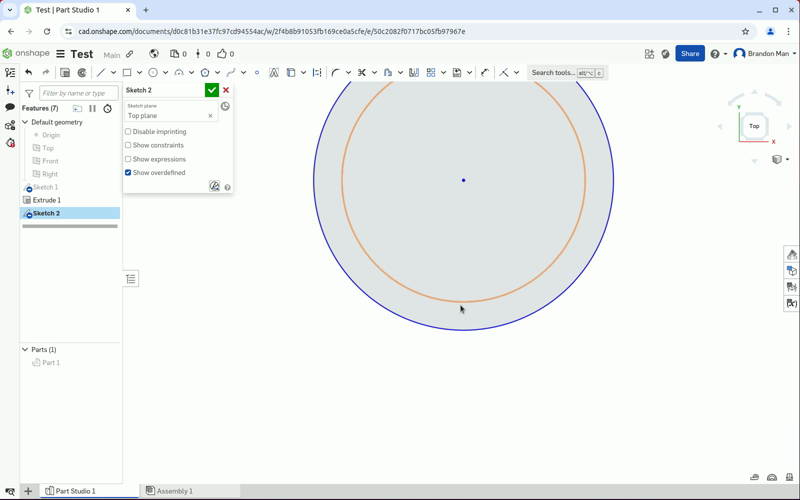
scroll(6)
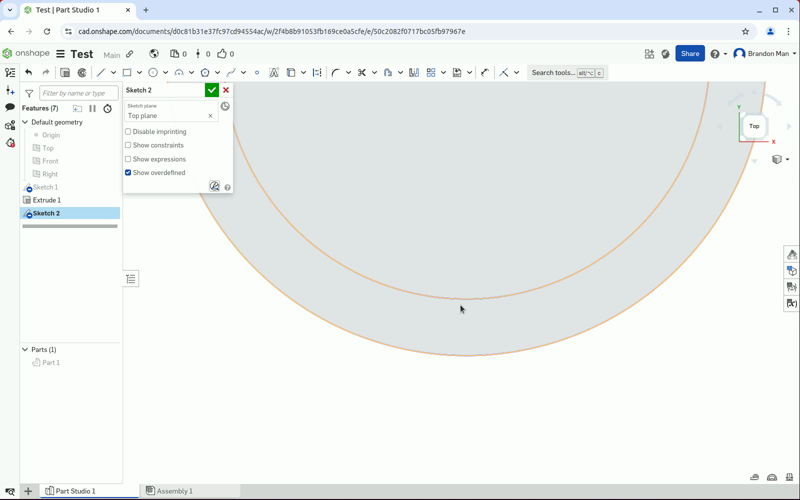
click(460, 304)
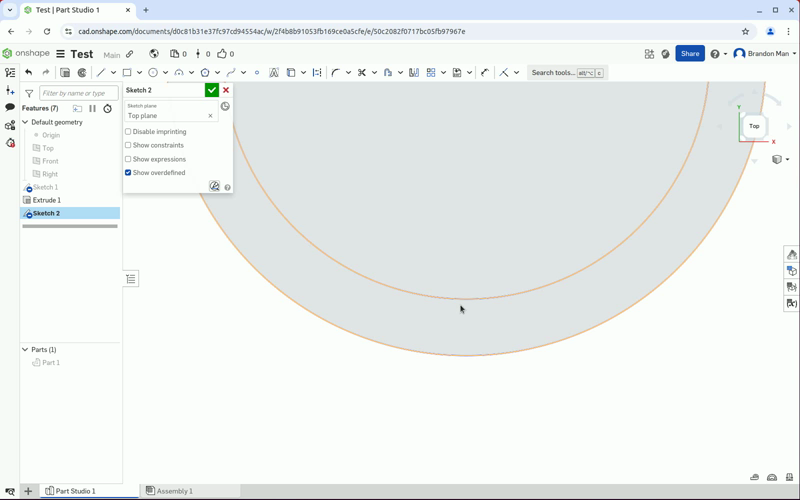
scroll(-6)
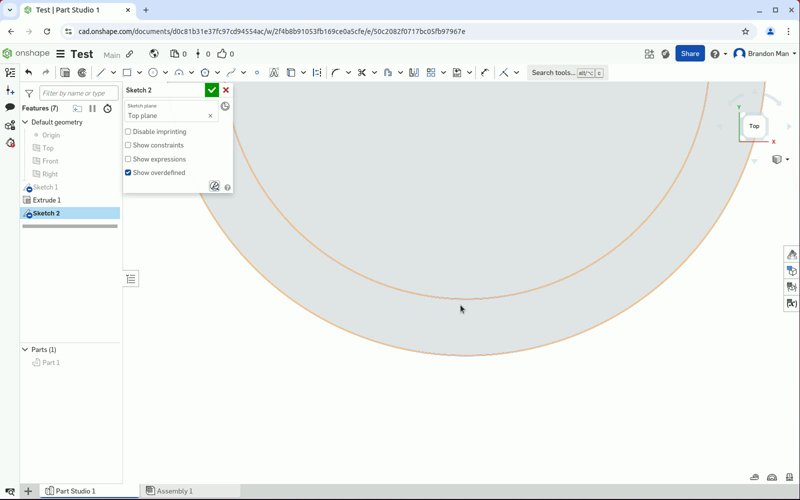
scroll(-6)
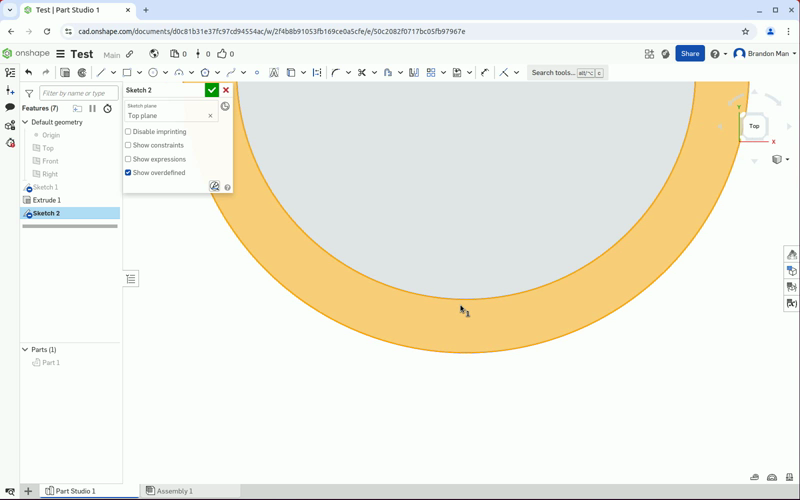
scroll(-6)
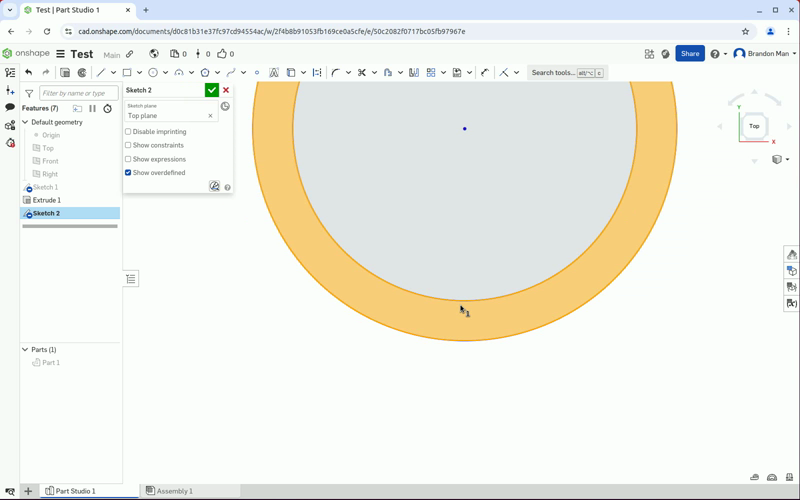
scroll(-6)
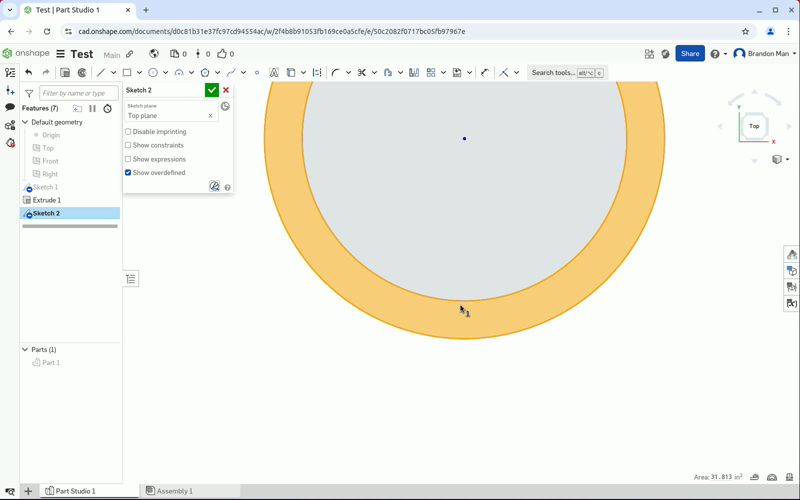
scroll(-6)
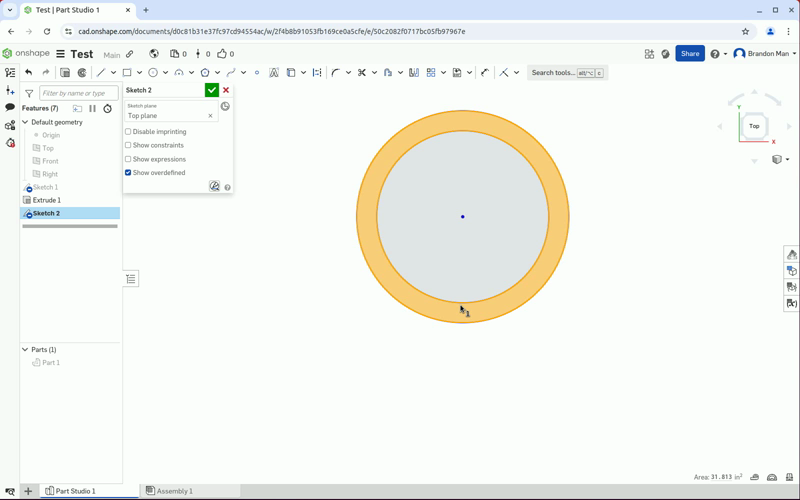
scroll(-6)
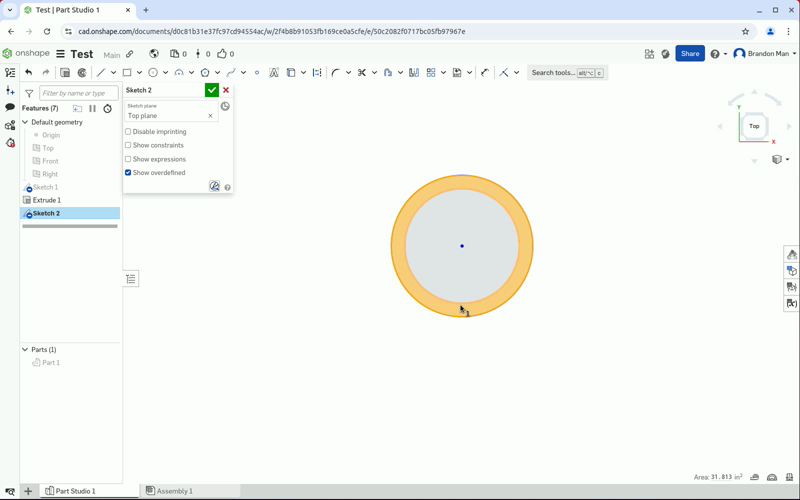
scroll(-6)
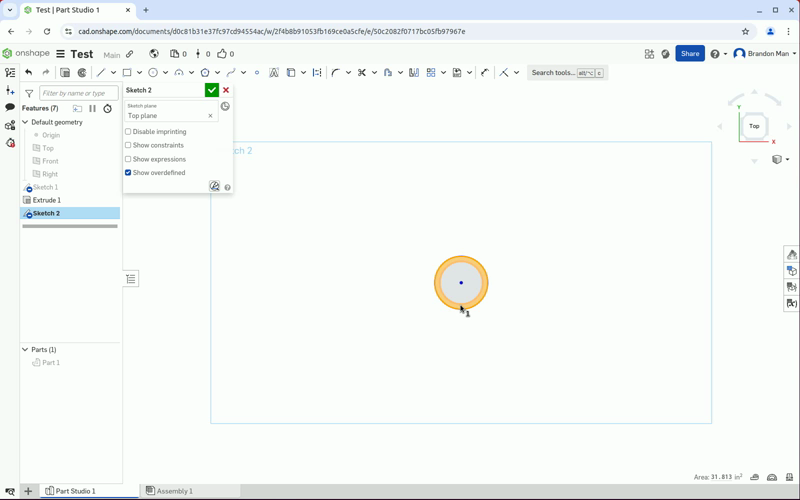
mouse_move(73, 352)
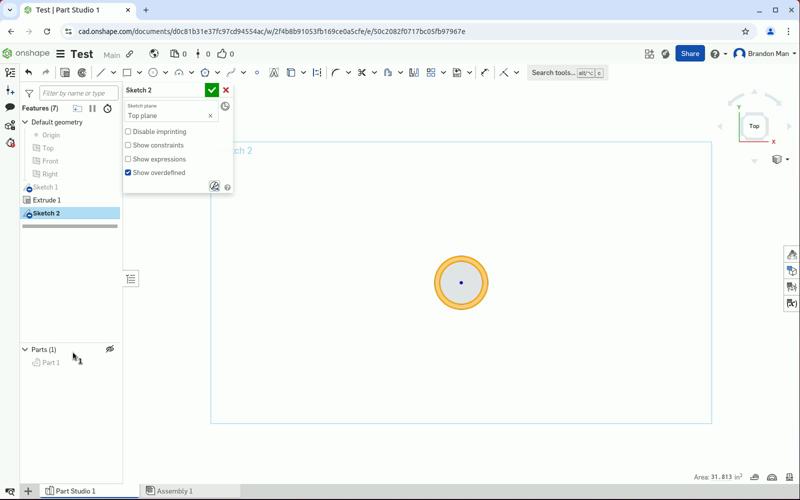
key(shift+y)
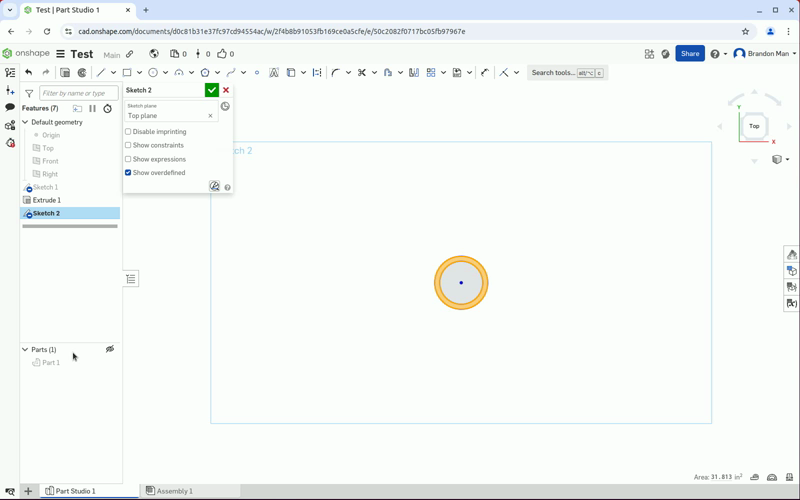
key(shift+e)
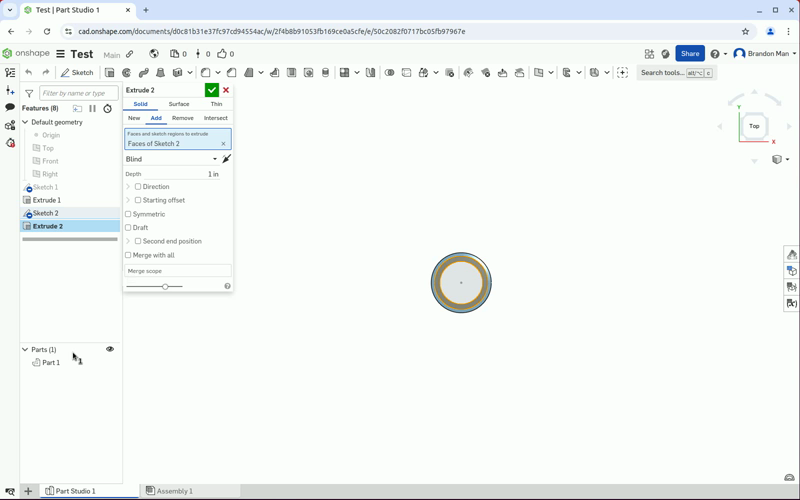
mouse_move(143, 106)
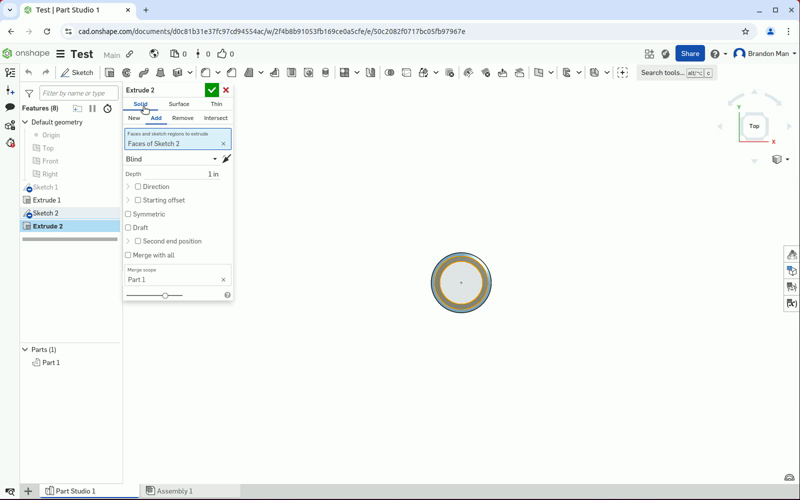
click(143, 106)
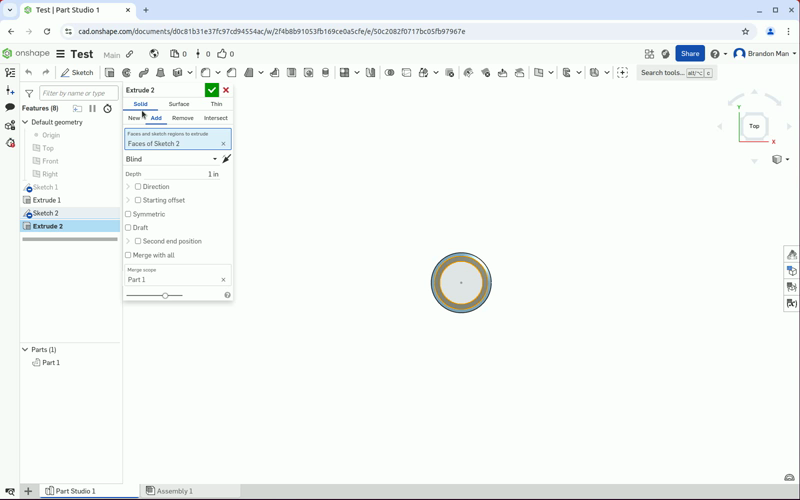
mouse_move(137, 120)
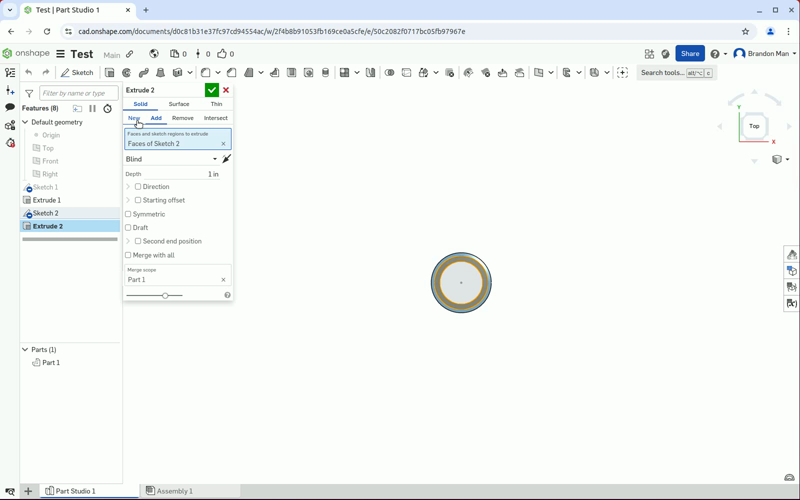
click(137, 120)
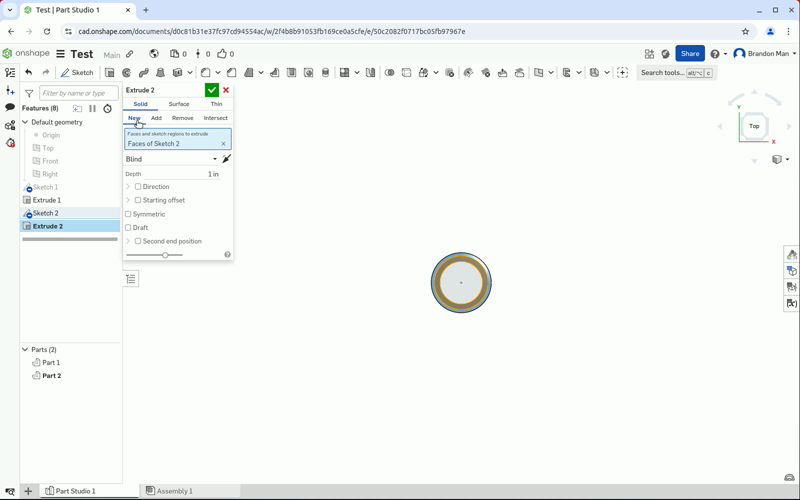
key(tab, 4)
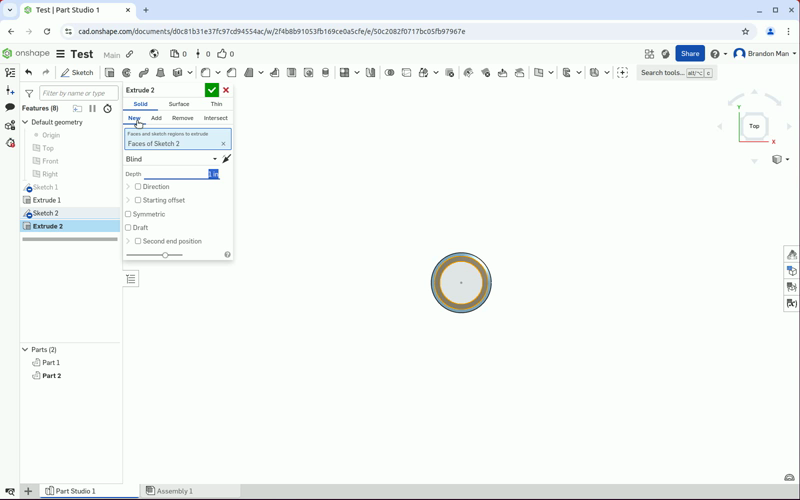
text(23.108)
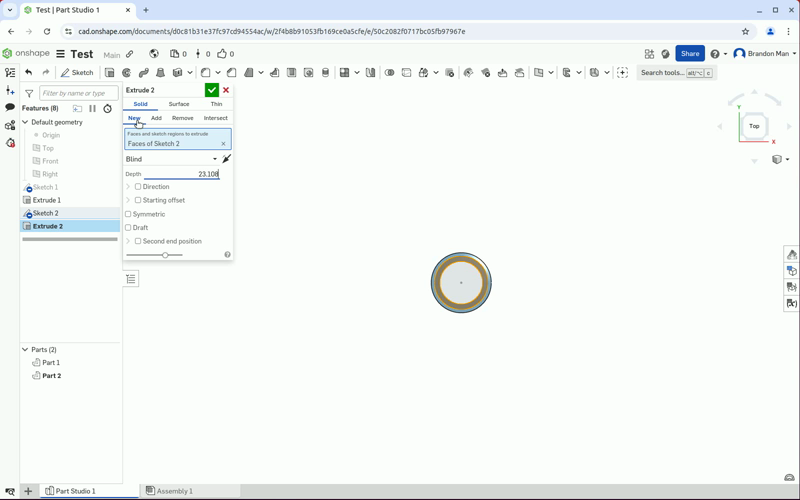
key(enter)
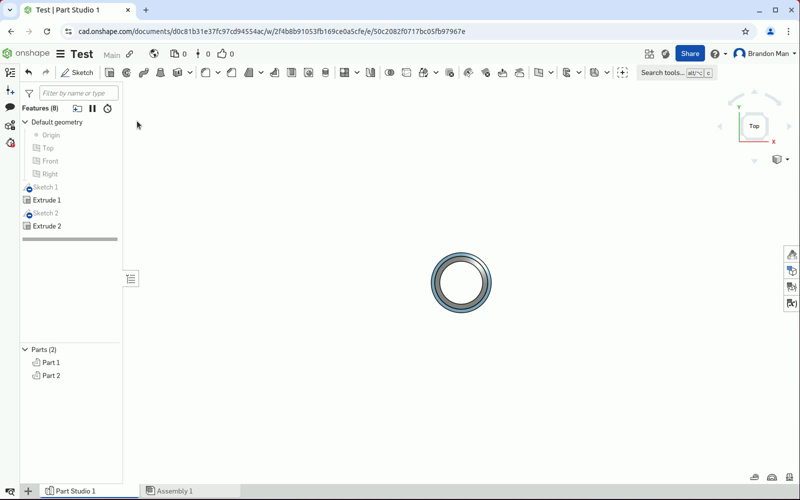
key(shift+h)
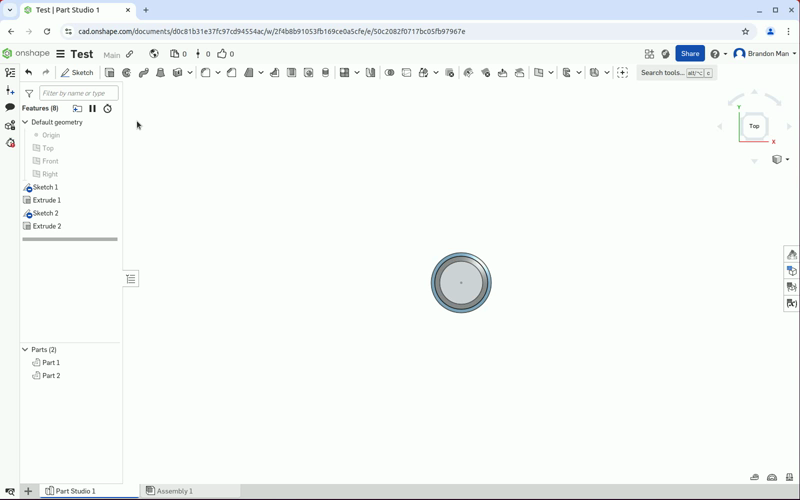
key(shift+h)
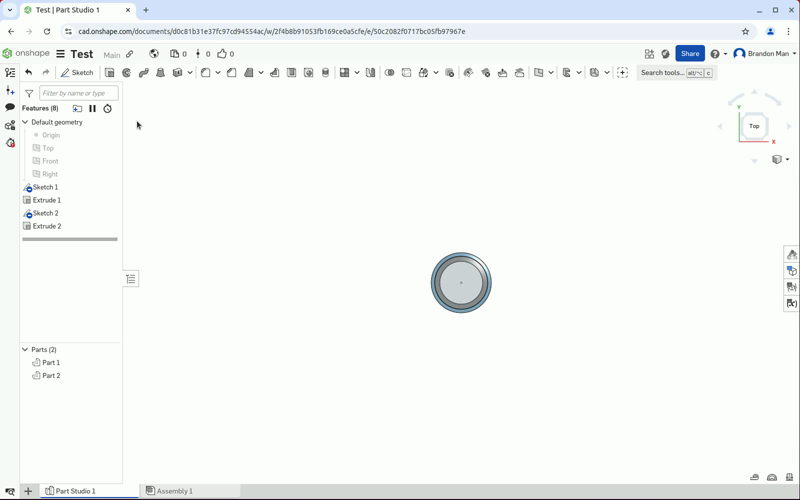
key(shift+7)
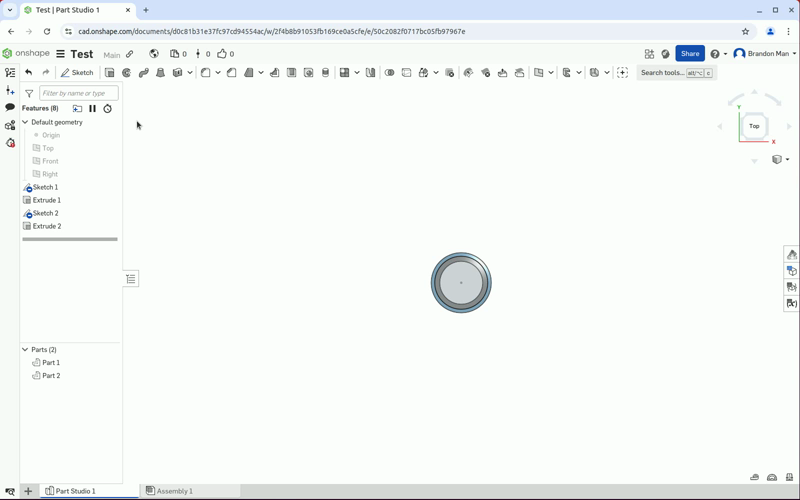
key(up, 3)
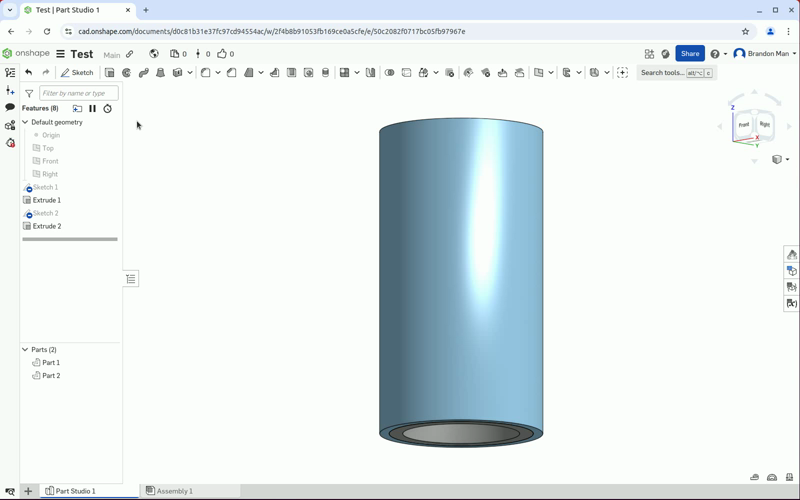
key(left, 3)
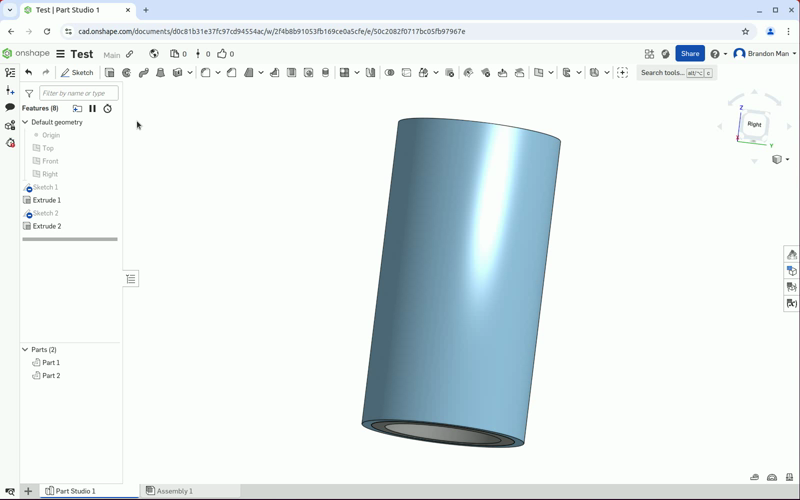
key(right, 3)
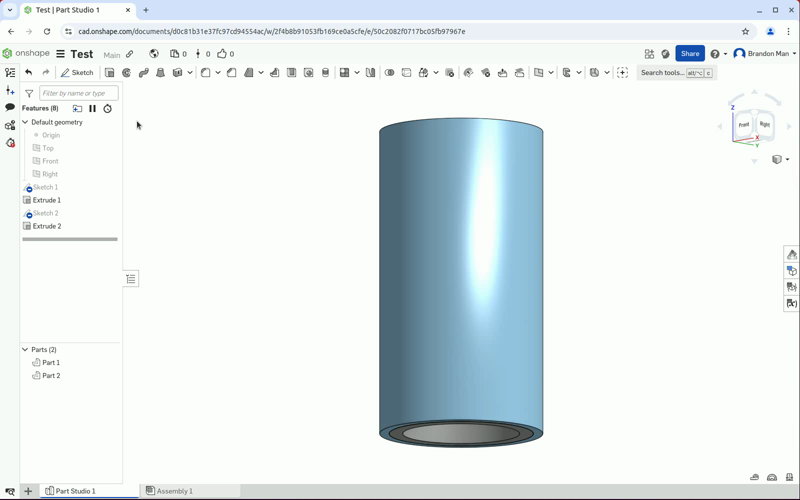
key(down, 3)
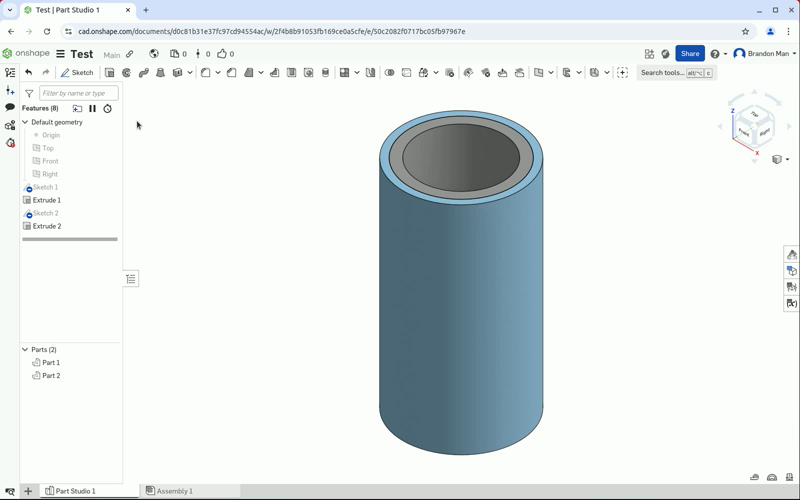
mouse_move(73, 189)
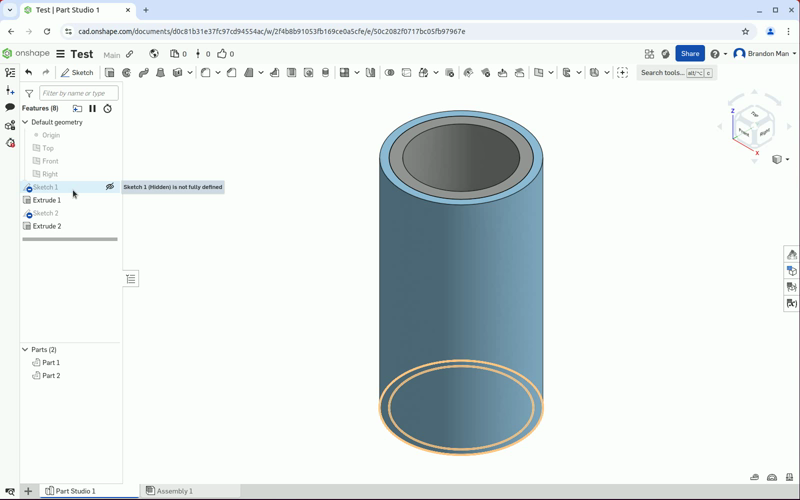
click(73, 189)